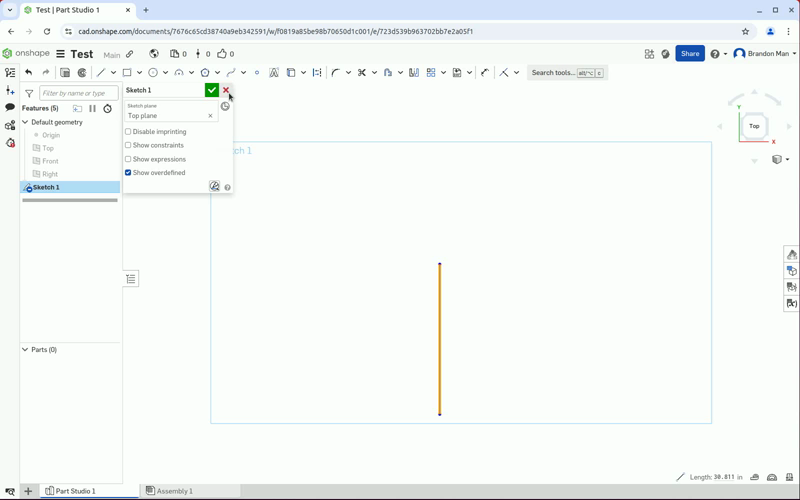
key(shift+h)
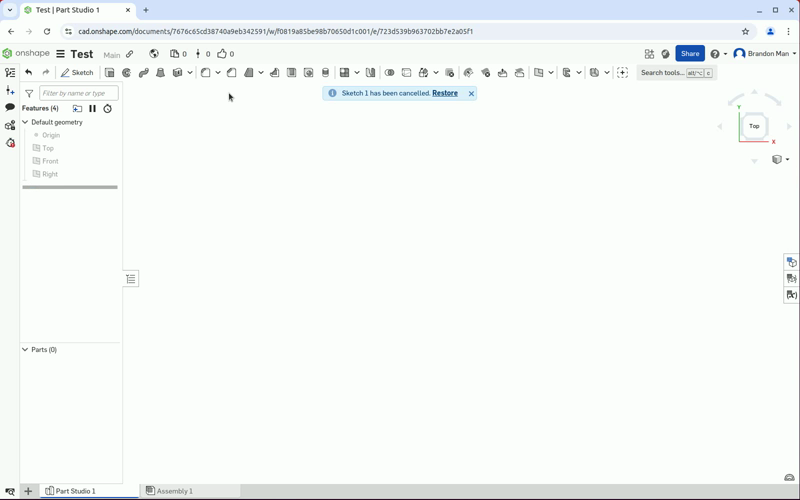
mouse_move(73, 352)
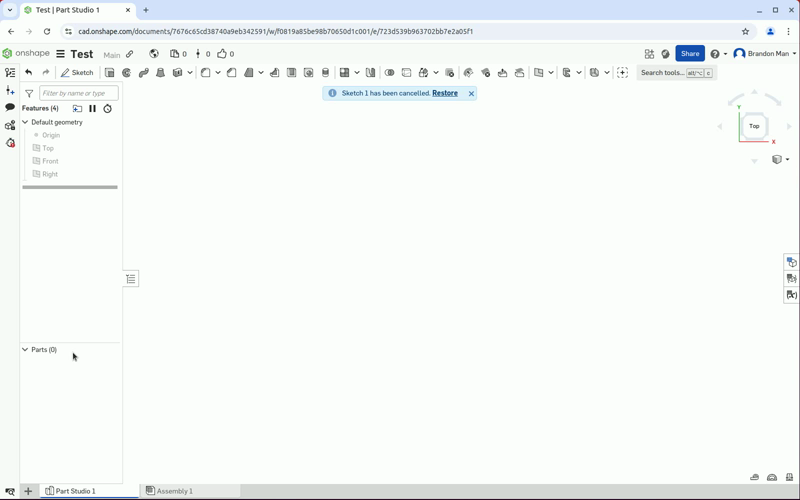
key(y)
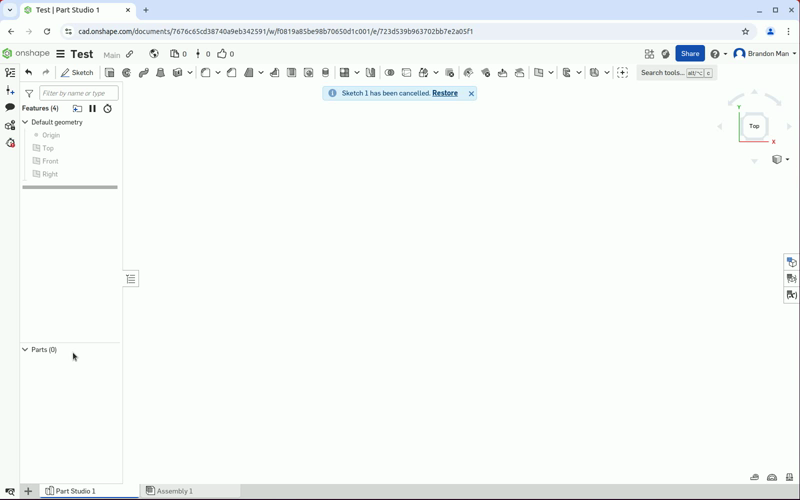
key(shift+p)
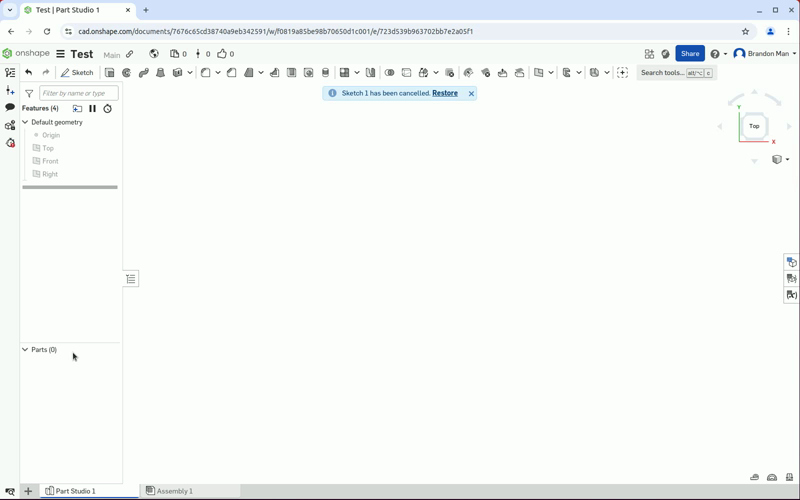
key(space)
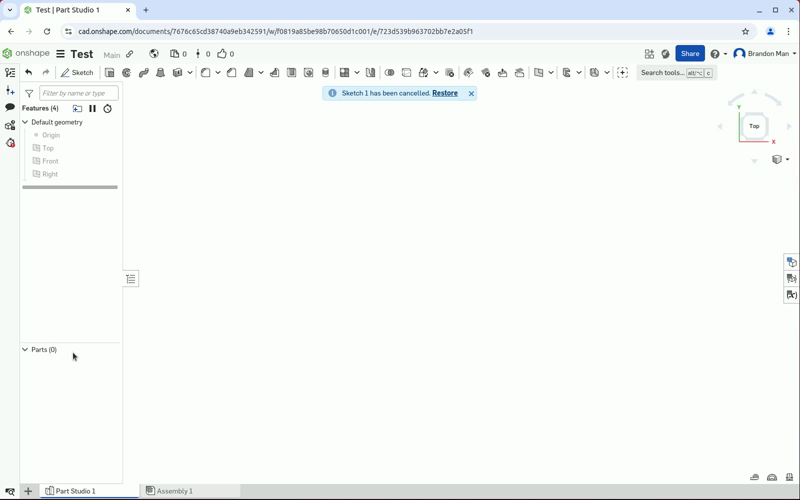
key_down(shift)
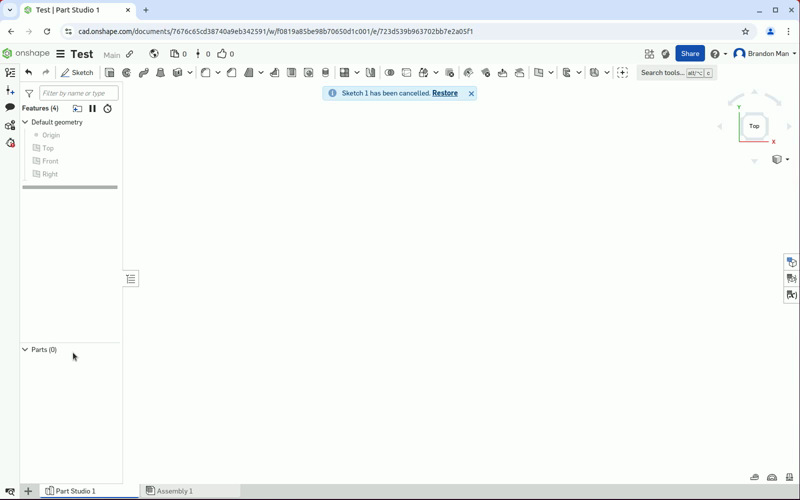
key(up)
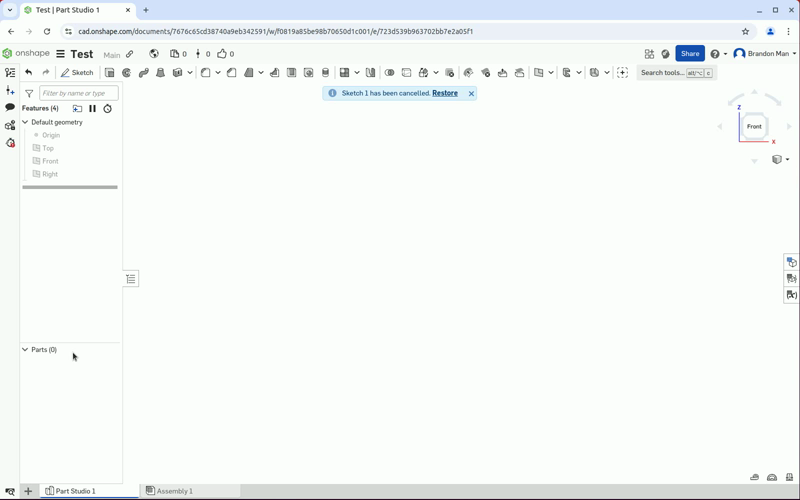
key_up(shift)
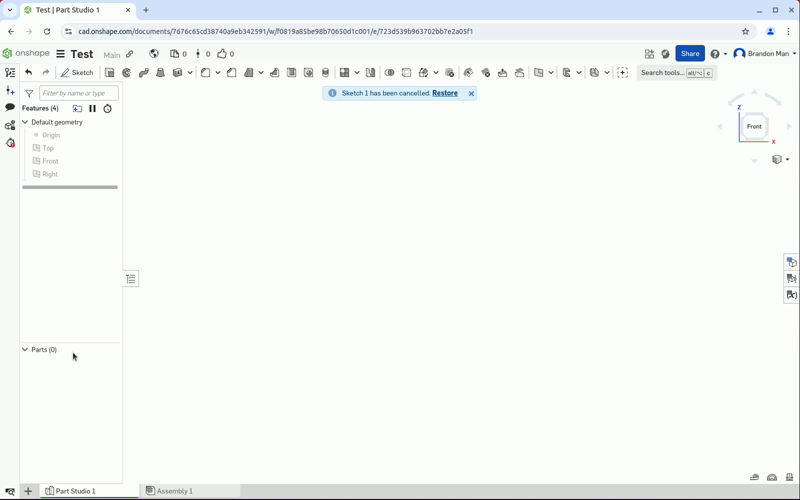
mouse_move(73, 352)
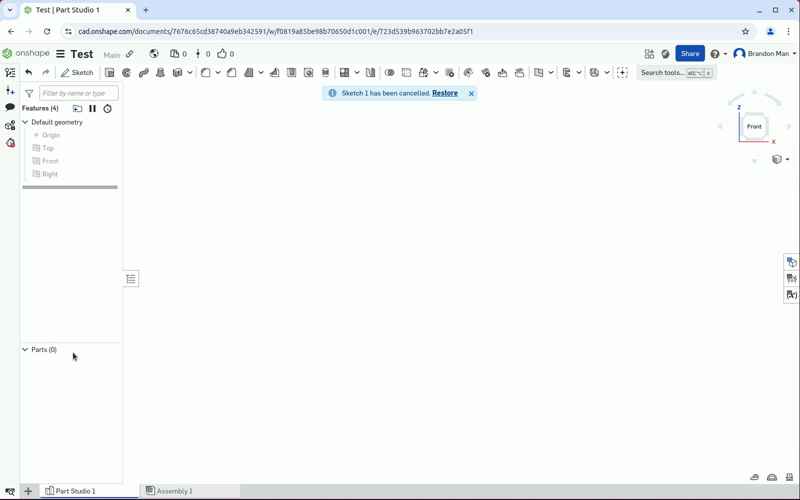
key(shift+y)
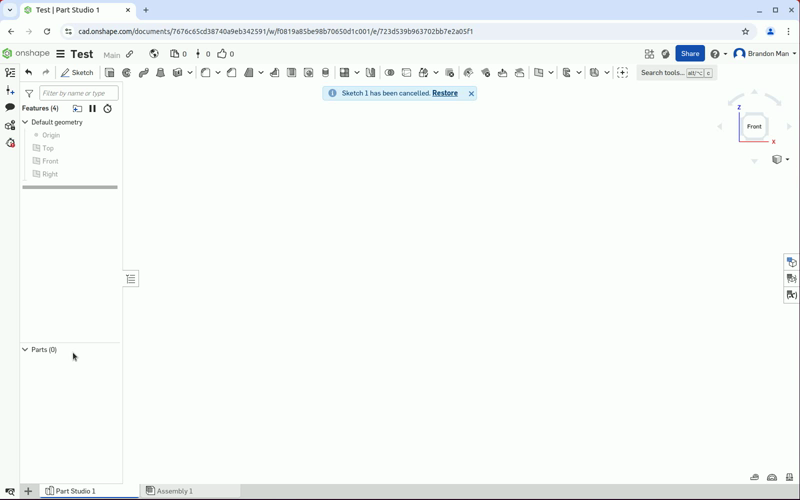
key(shift+s)
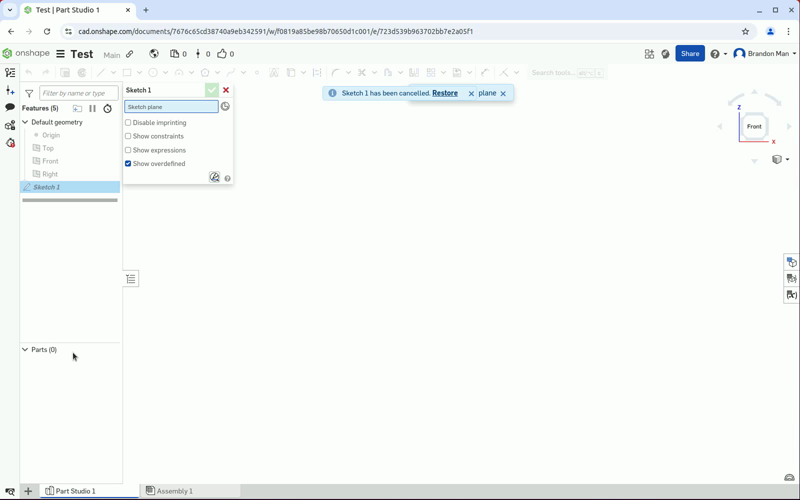
mouse_move(73, 163)
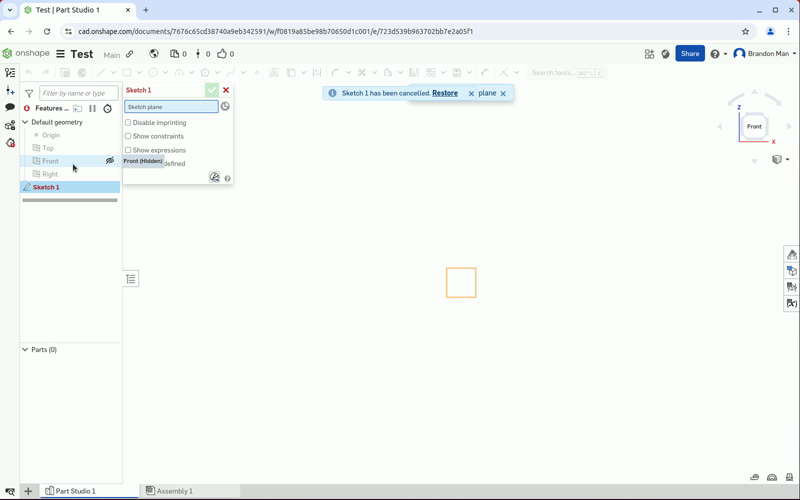
click(73, 163)
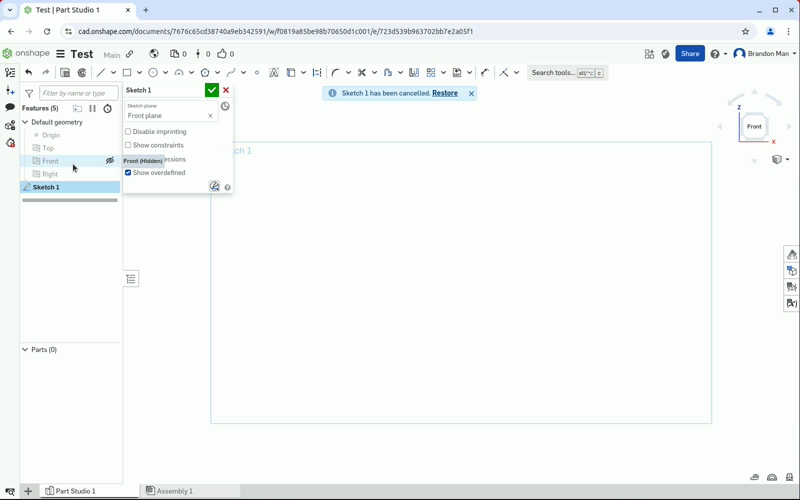
mouse_move(73, 352)
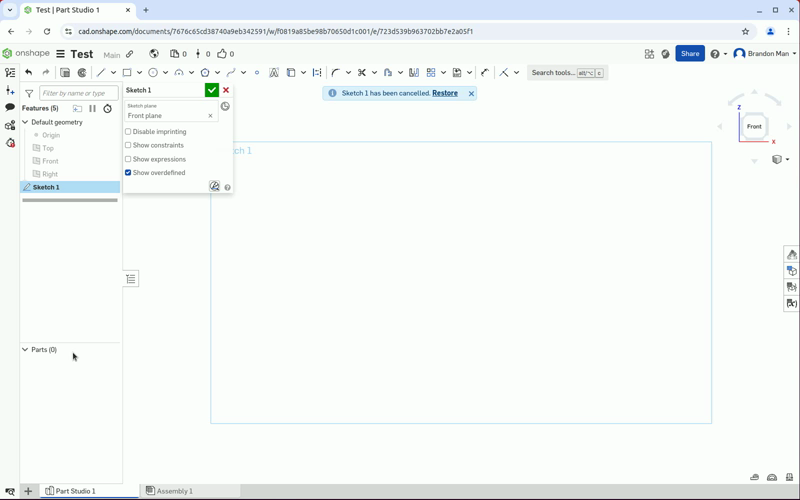
key(y)
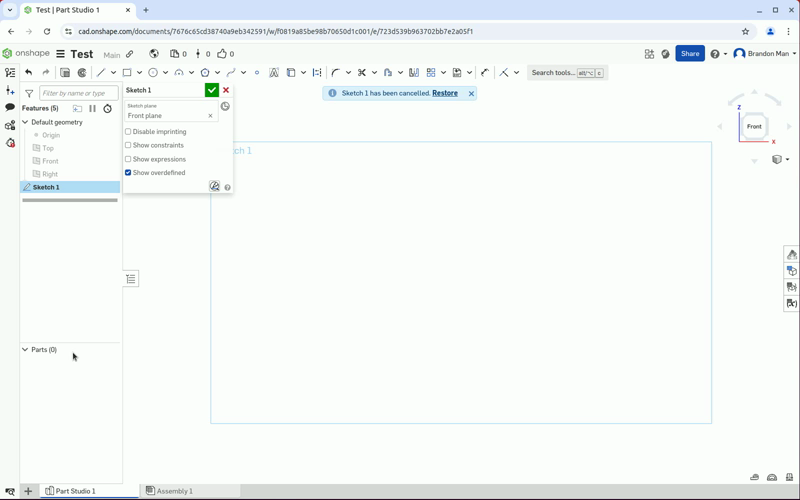
key(l)
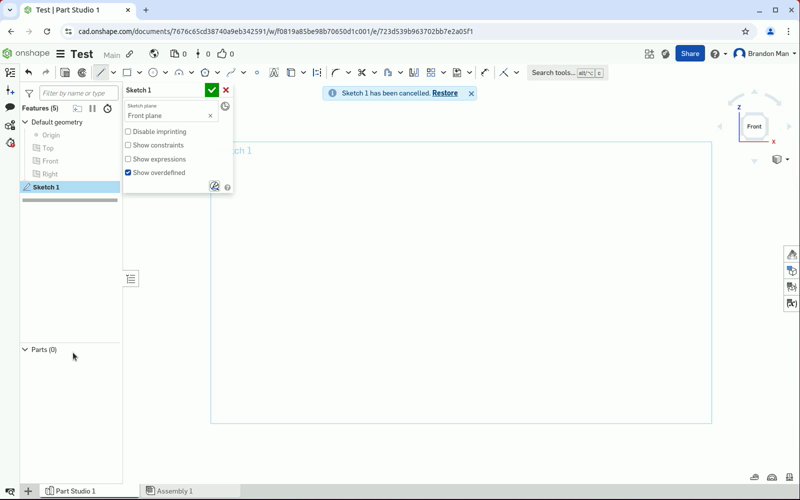
key_down(shift)
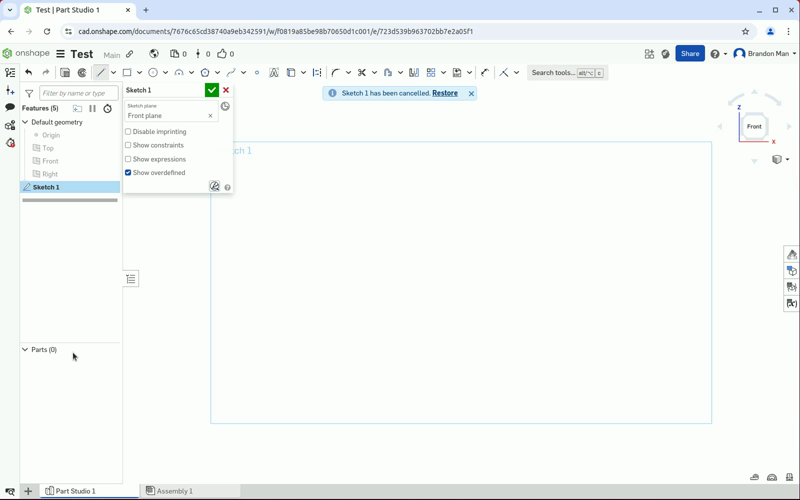
mouse_move(396, 282)
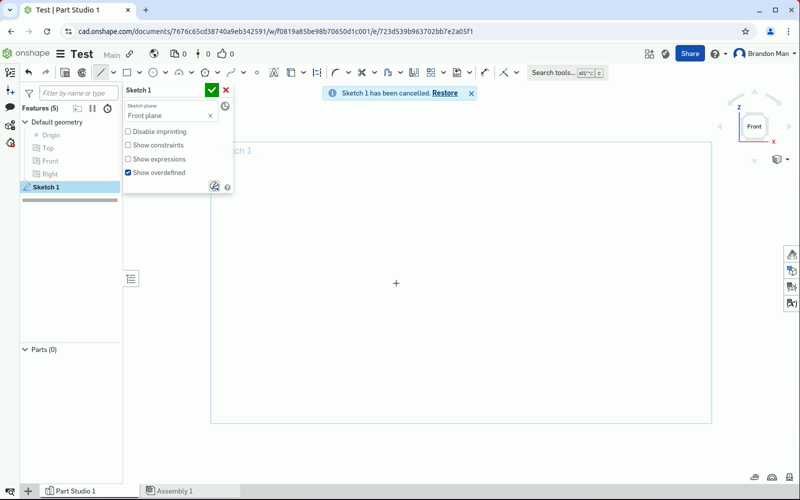
click(396, 282)
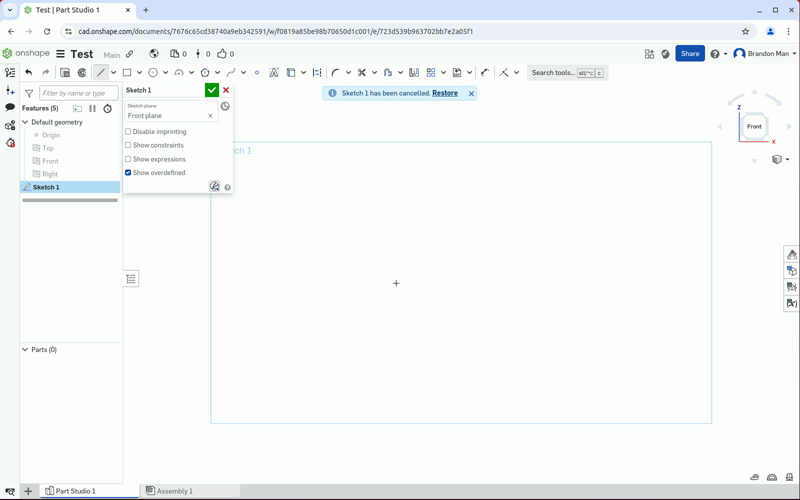
key_up(shift)
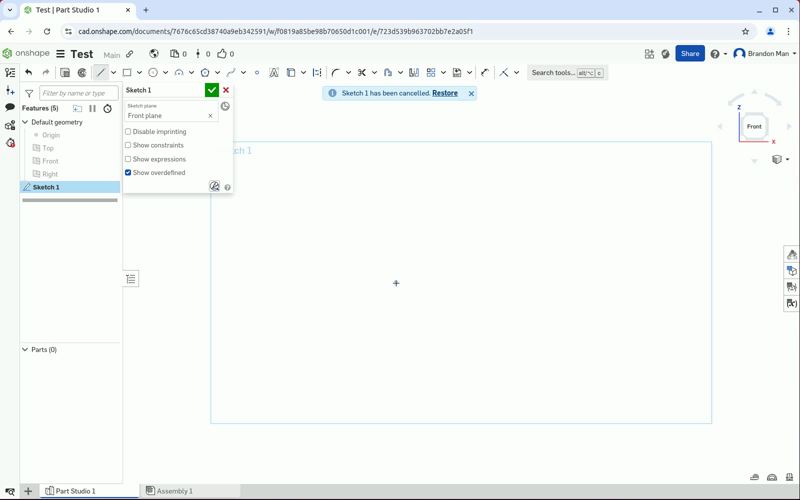
key_down(shift)
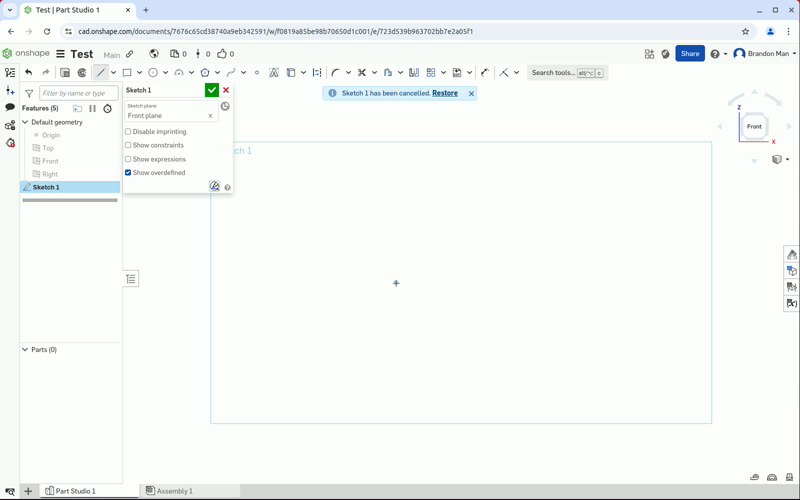
mouse_move(426, 282)
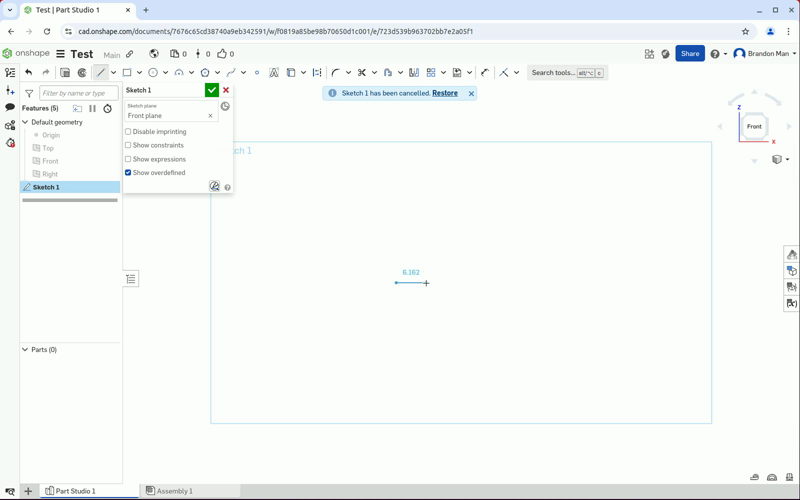
mouse_move(449, 282)
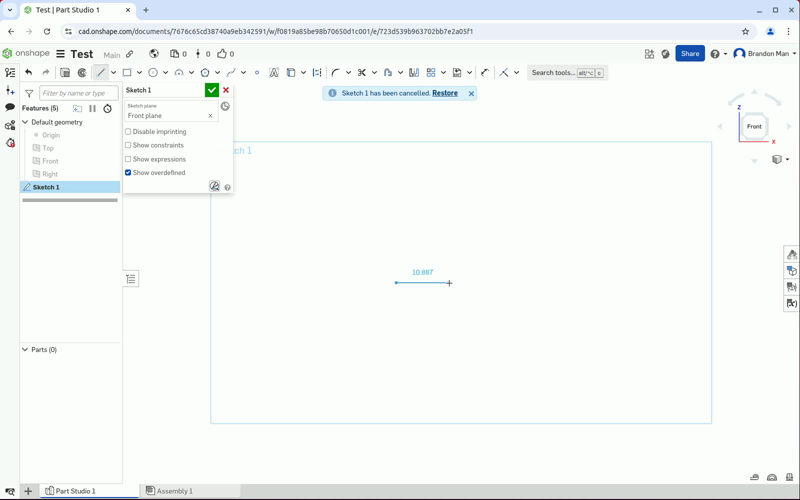
click(449, 282)
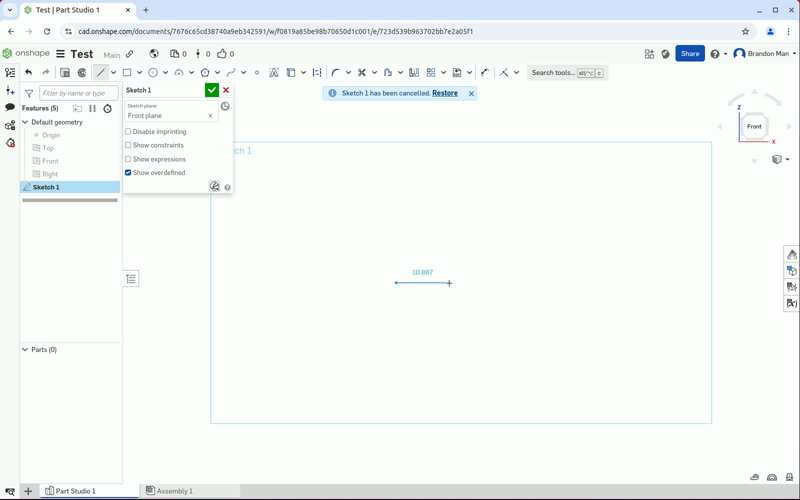
key_up(shift)
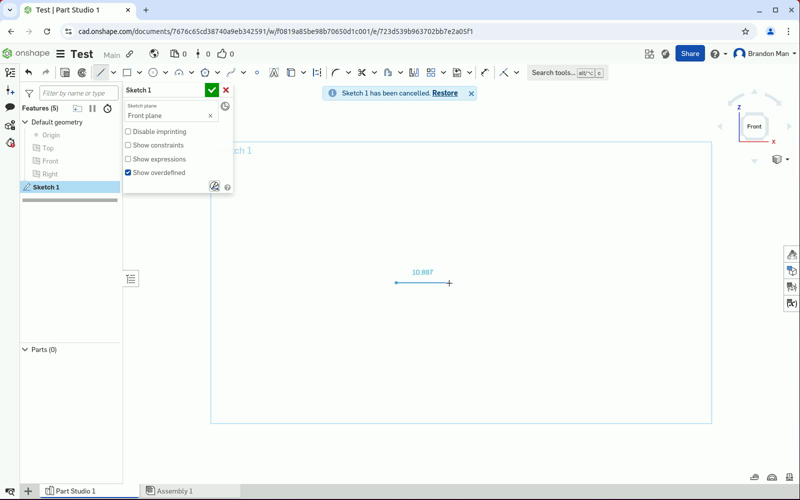
key_down(shift)
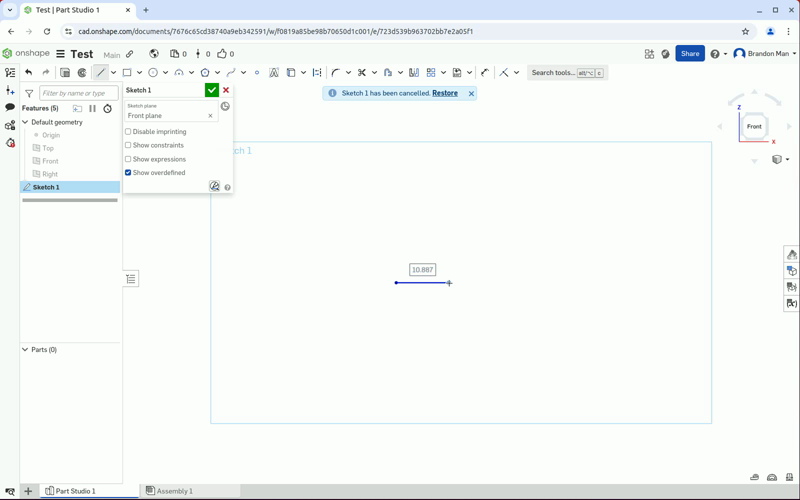
mouse_move(479, 282)
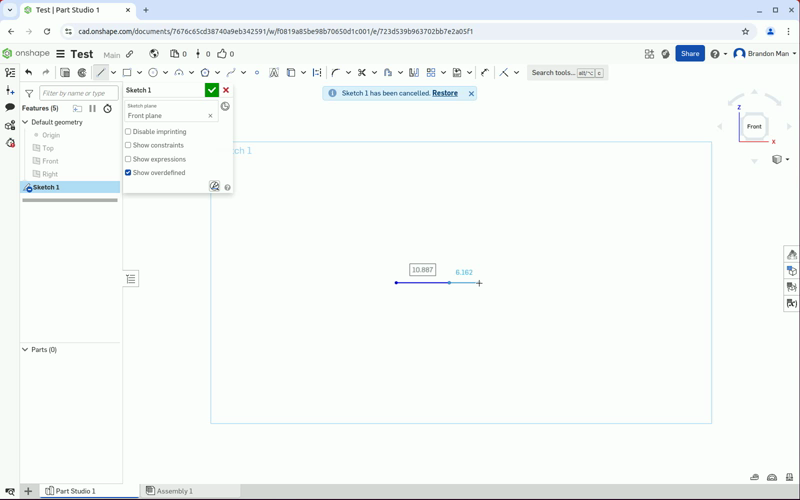
mouse_move(449, 264)
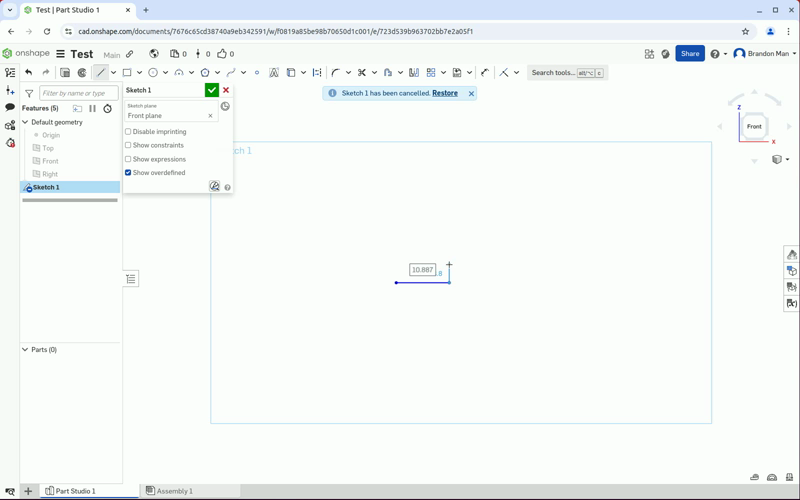
click(449, 264)
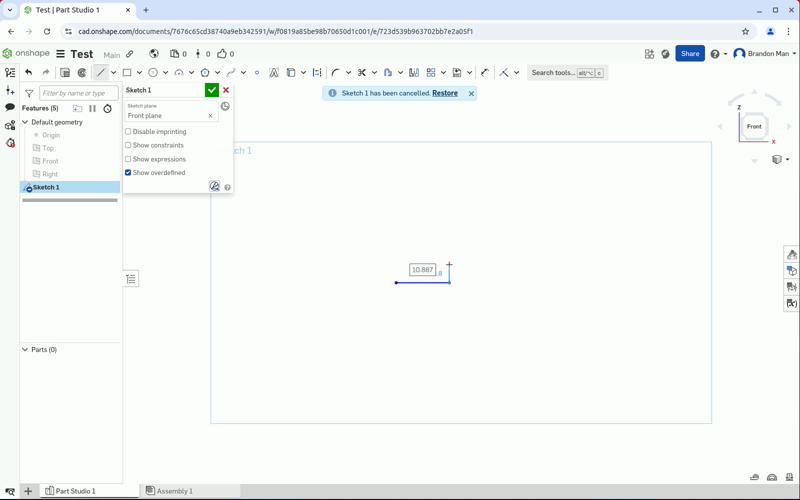
key_up(shift)
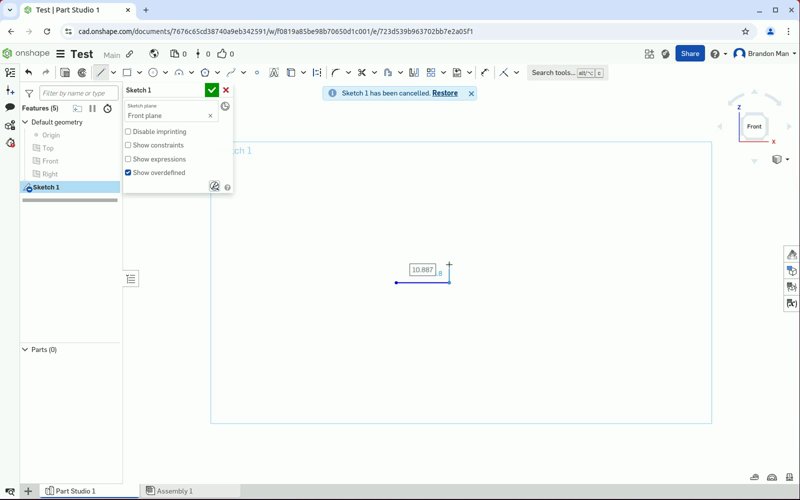
key_down(shift)
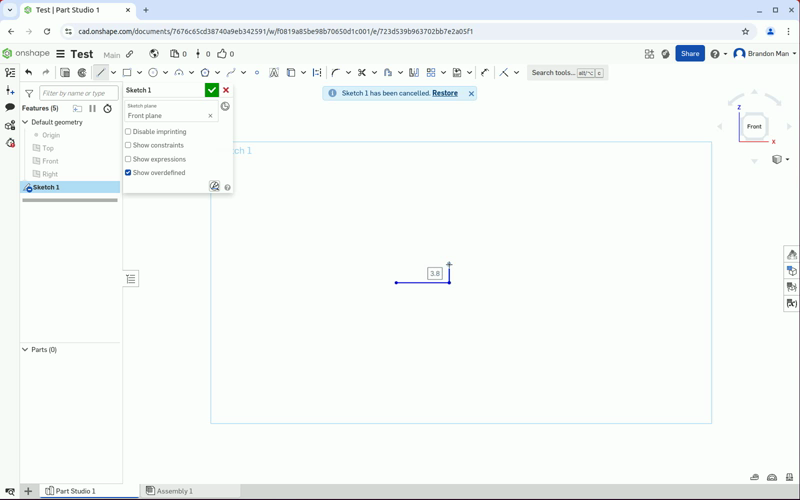
mouse_move(479, 264)
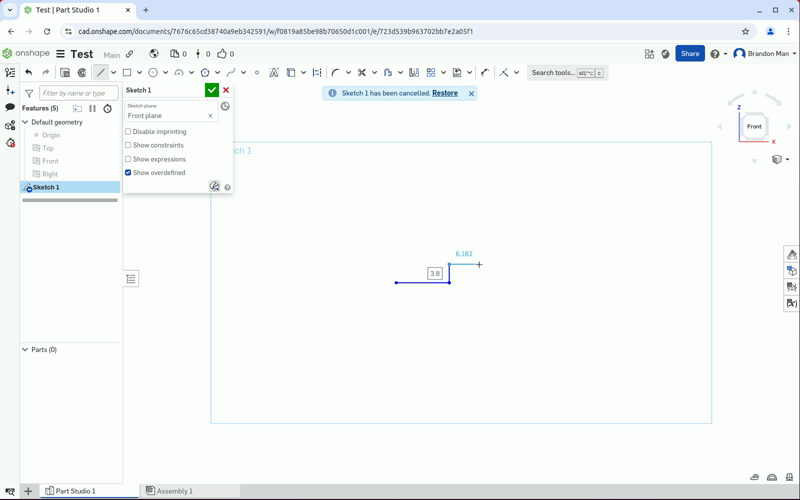
mouse_move(472, 264)
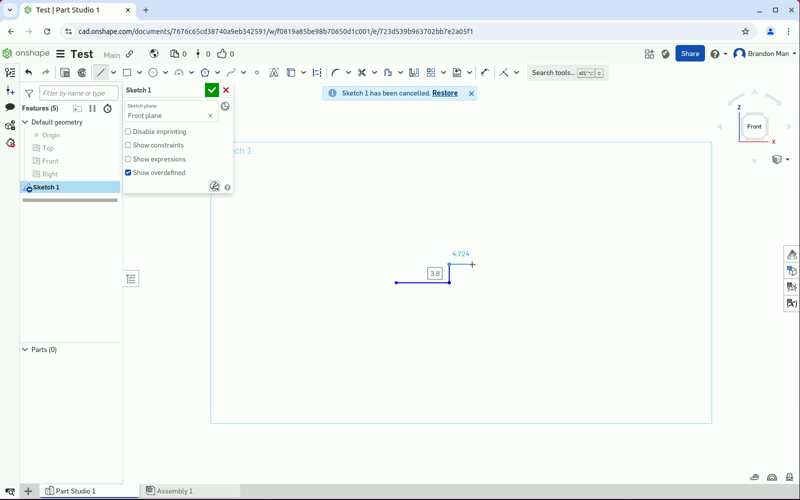
click(472, 264)
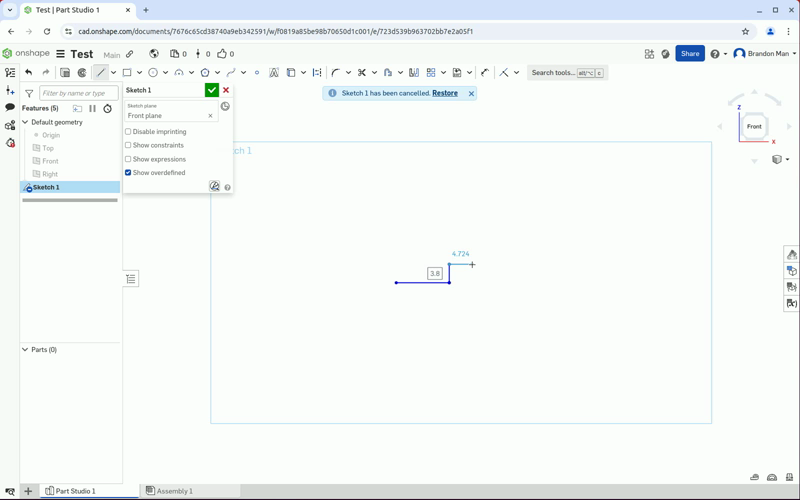
key_up(shift)
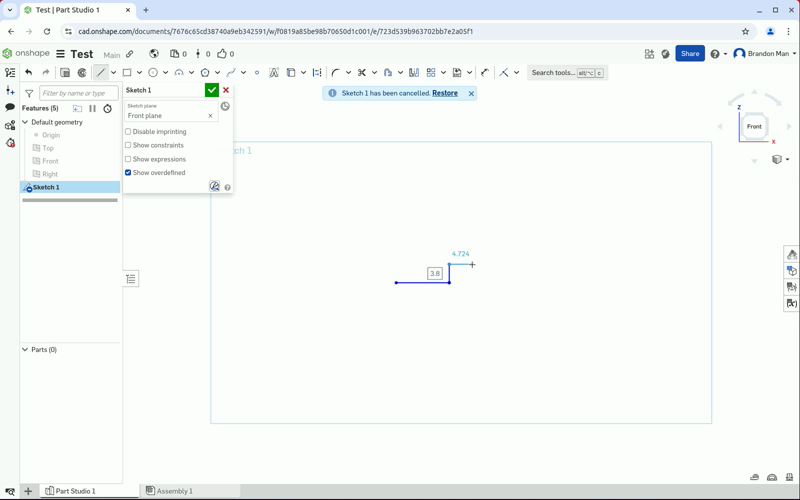
key_down(shift)
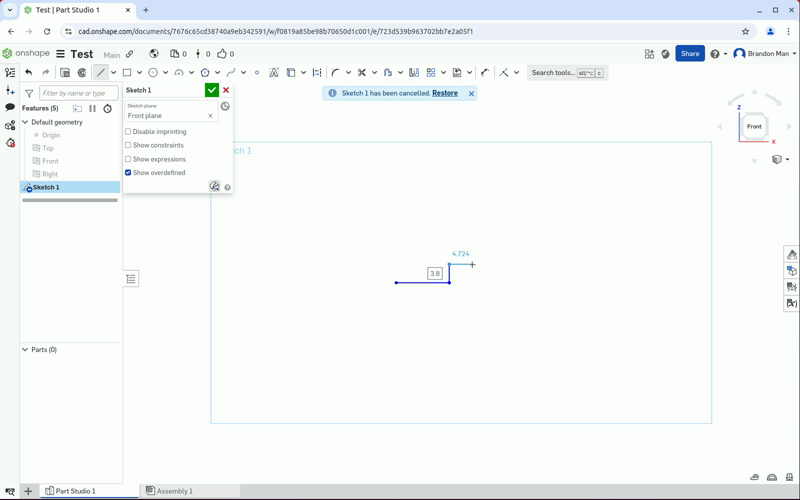
mouse_move(502, 264)
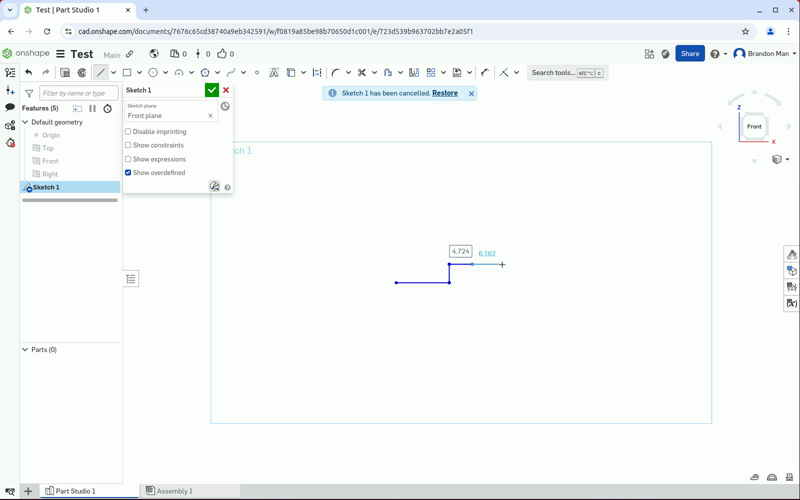
mouse_move(472, 282)
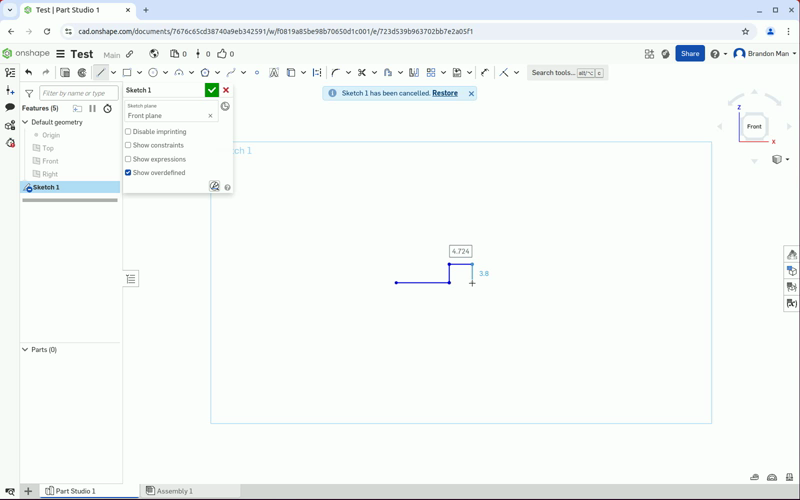
click(472, 282)
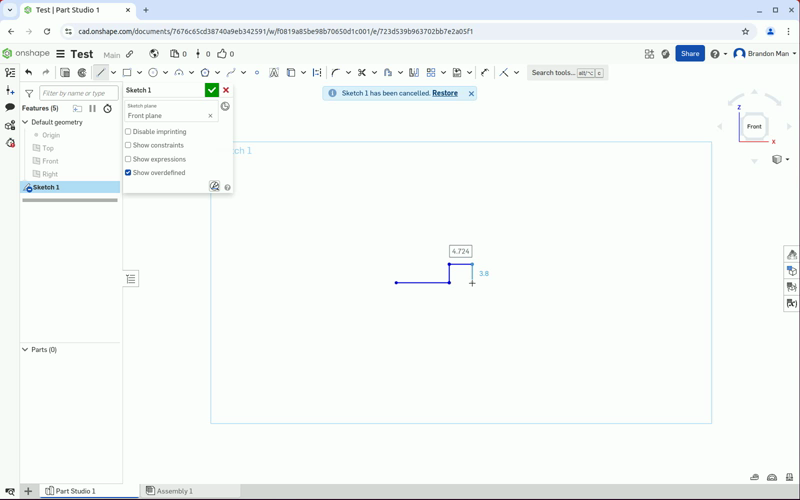
key_up(shift)
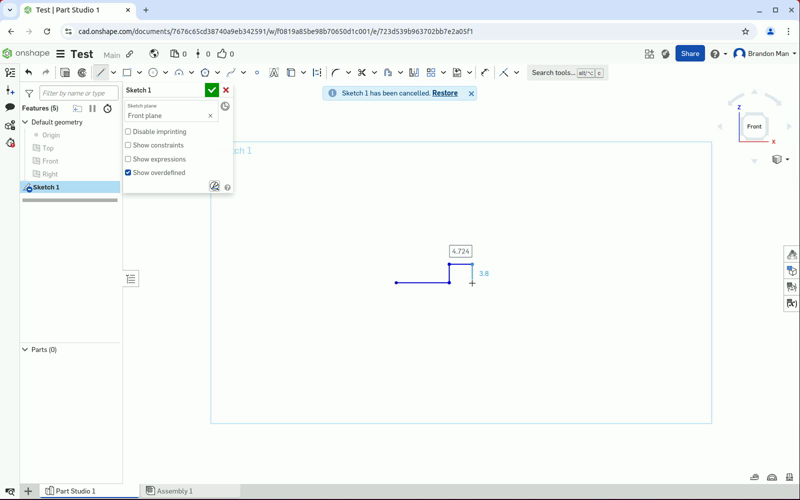
key_down(shift)
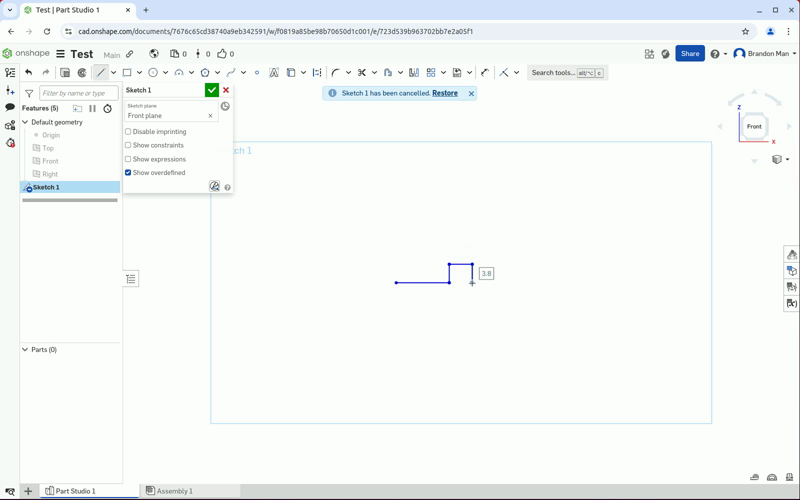
mouse_move(502, 282)
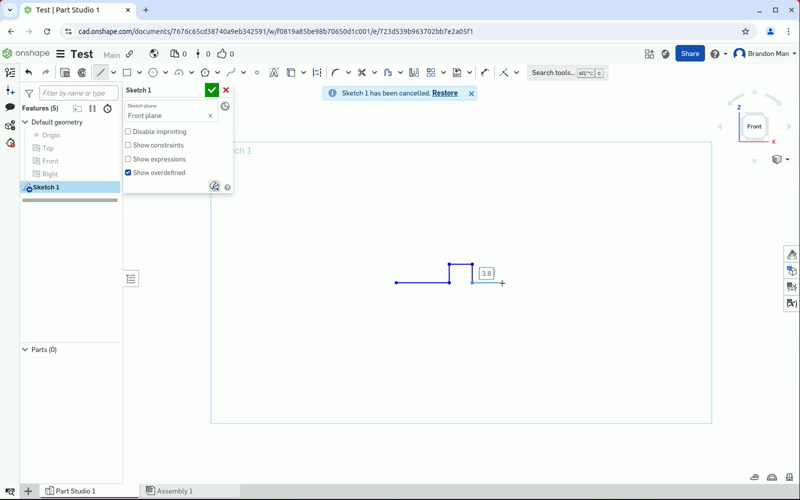
mouse_move(525, 282)
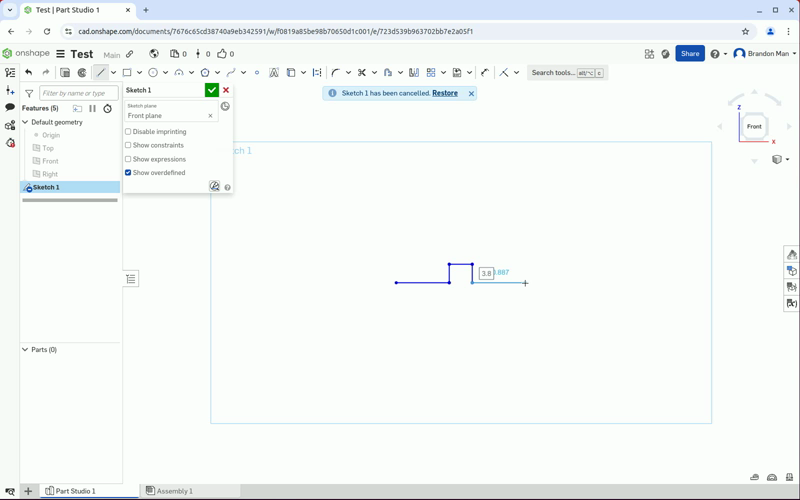
click(525, 282)
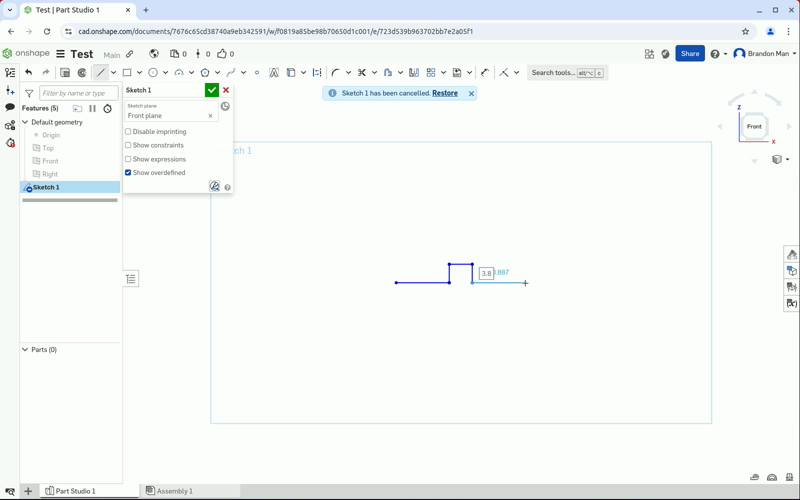
key_up(shift)
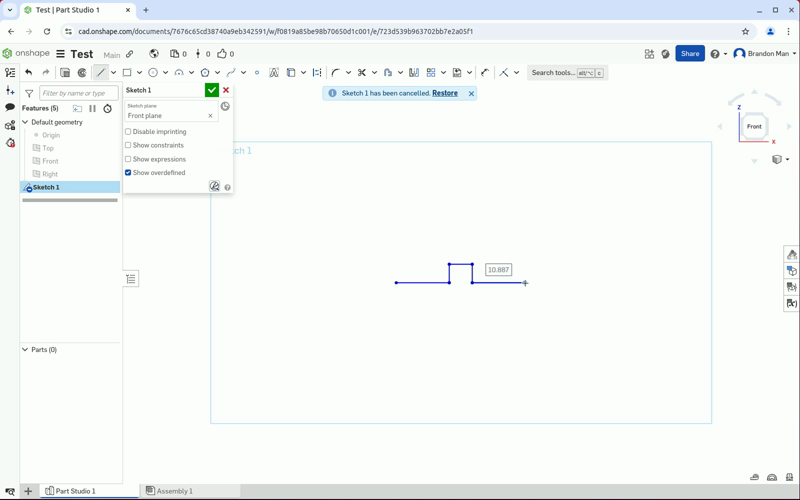
key_down(shift)
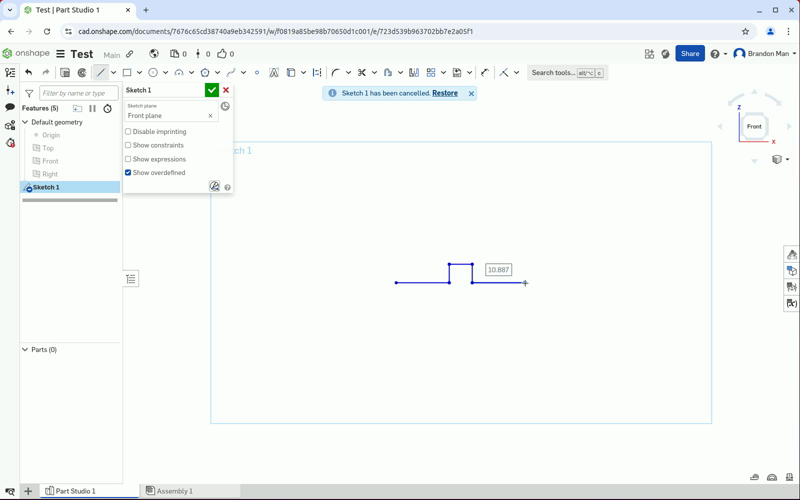
mouse_move(483, 224)
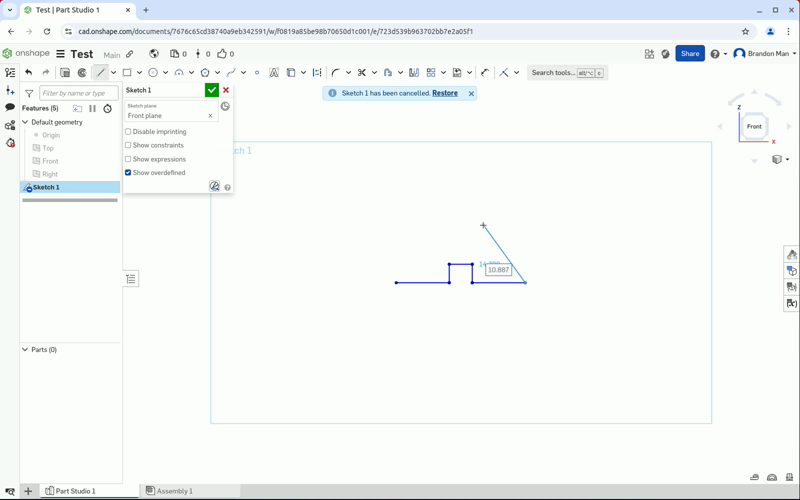
click(483, 224)
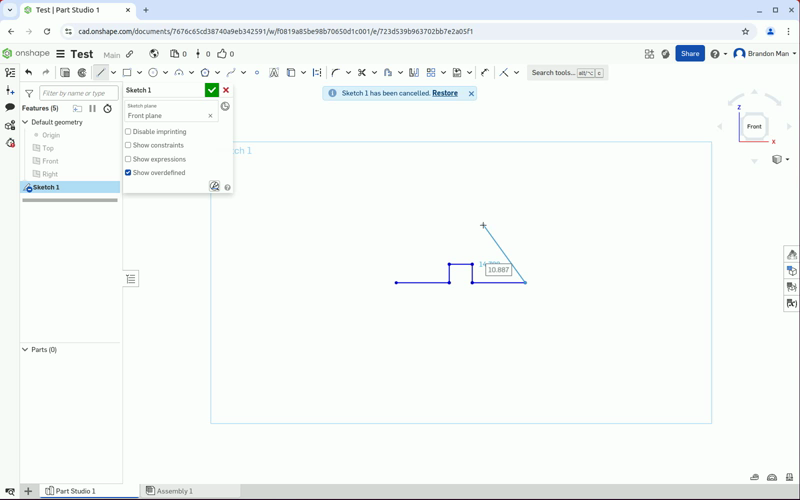
key_up(shift)
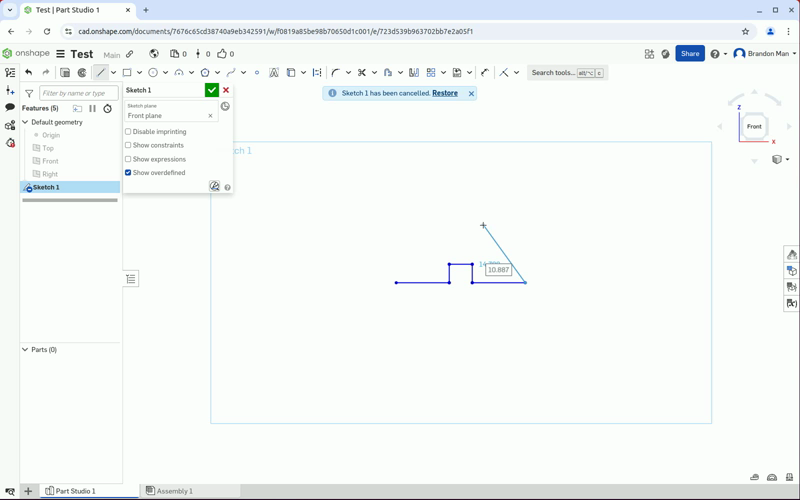
key_down(shift)
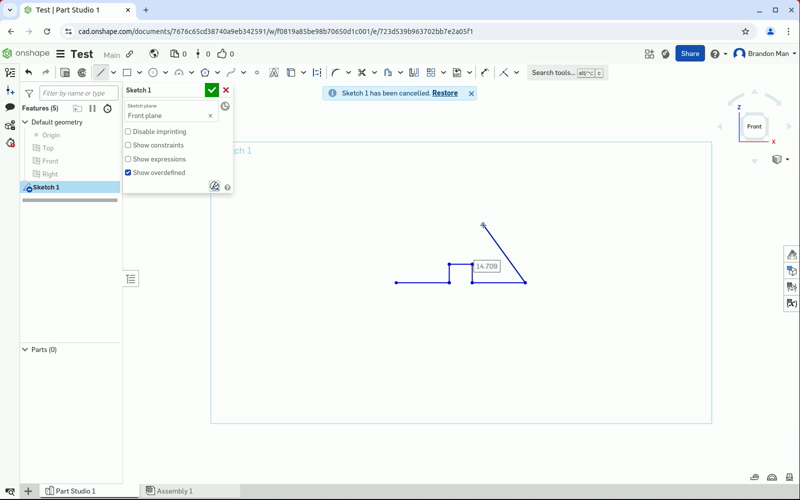
mouse_move(513, 224)
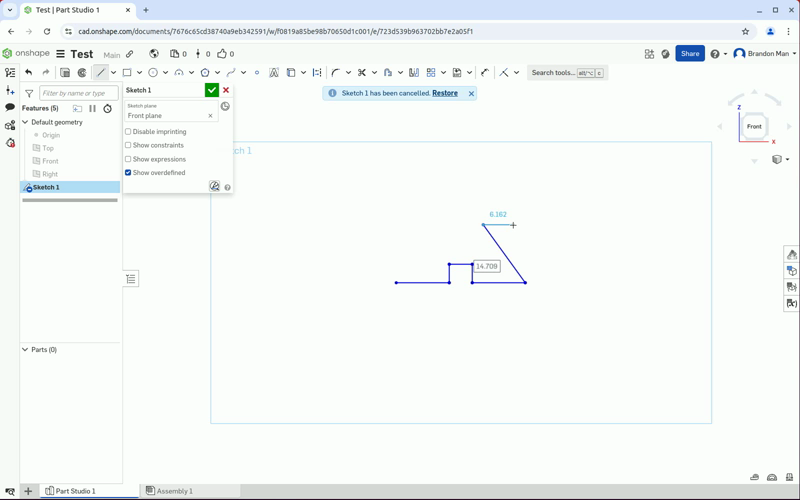
mouse_move(438, 224)
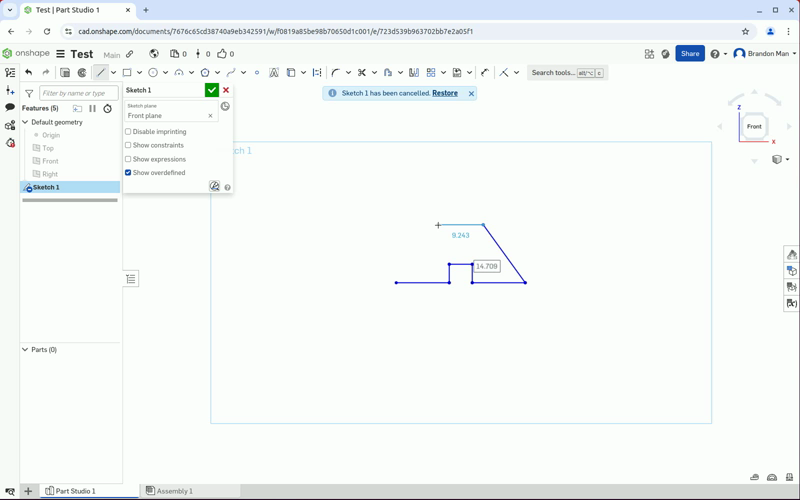
click(438, 224)
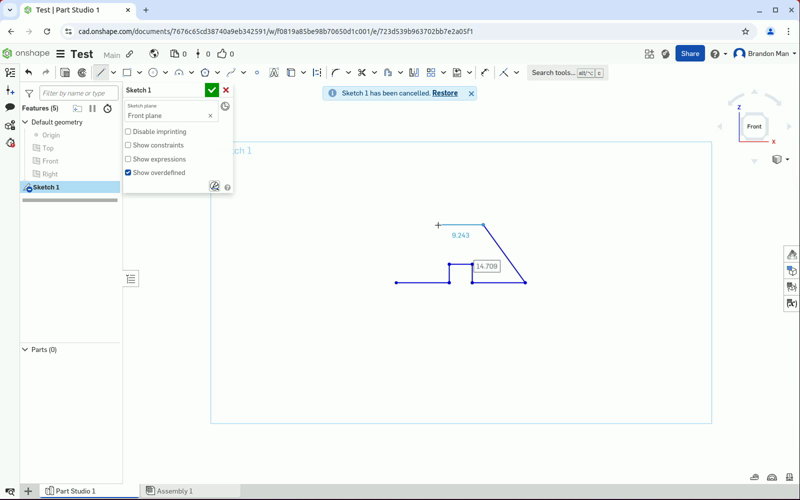
key_up(shift)
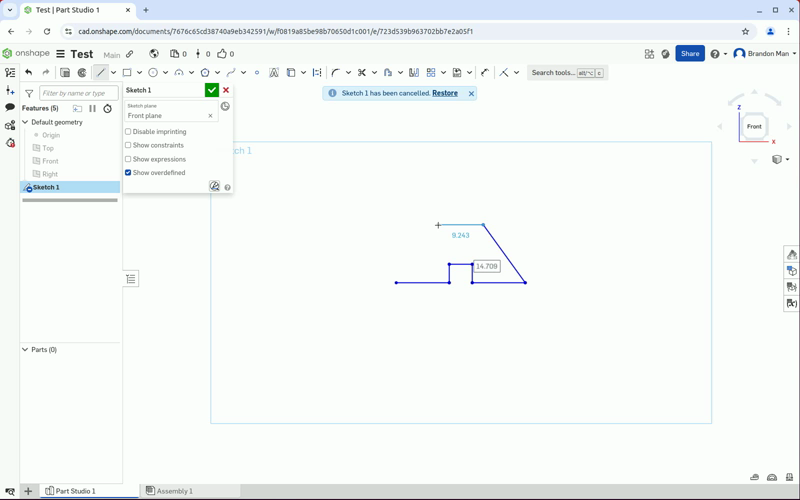
key_down(shift)
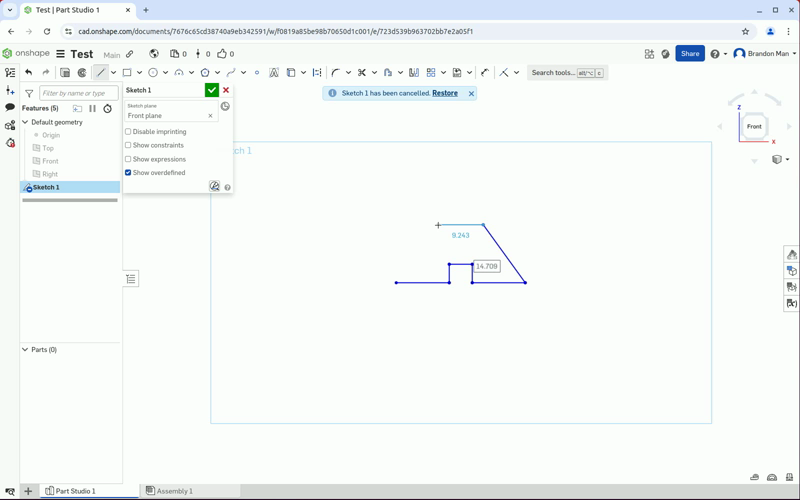
mouse_move(396, 282)
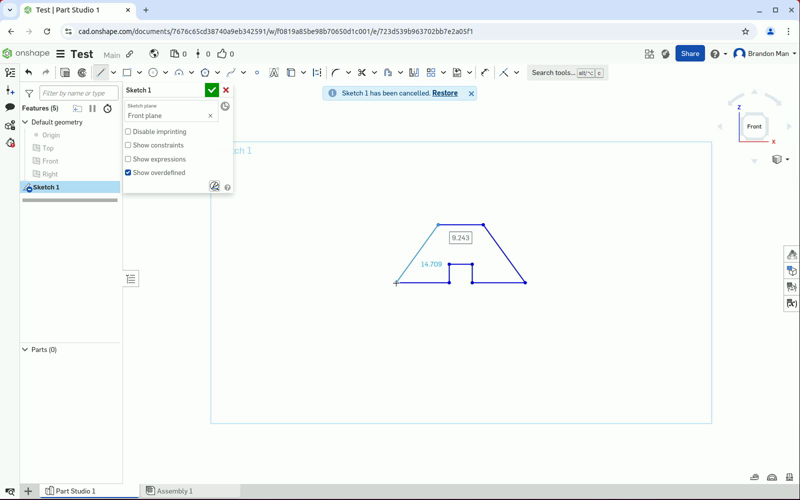
key_up(shift)
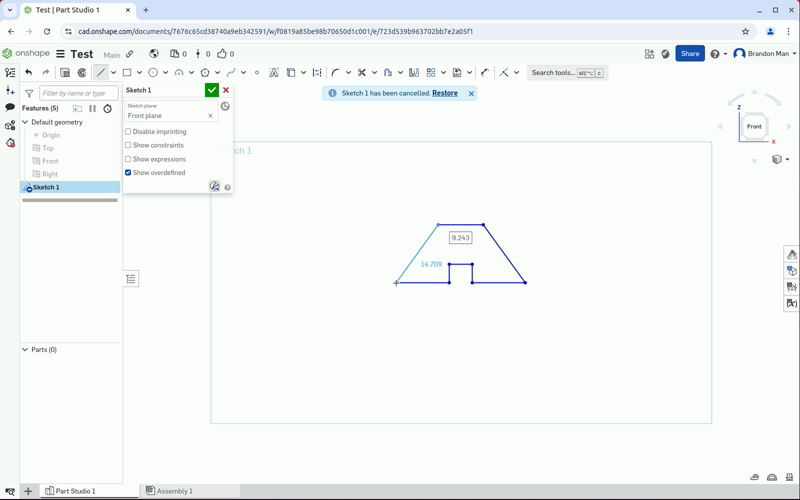
click(396, 282)
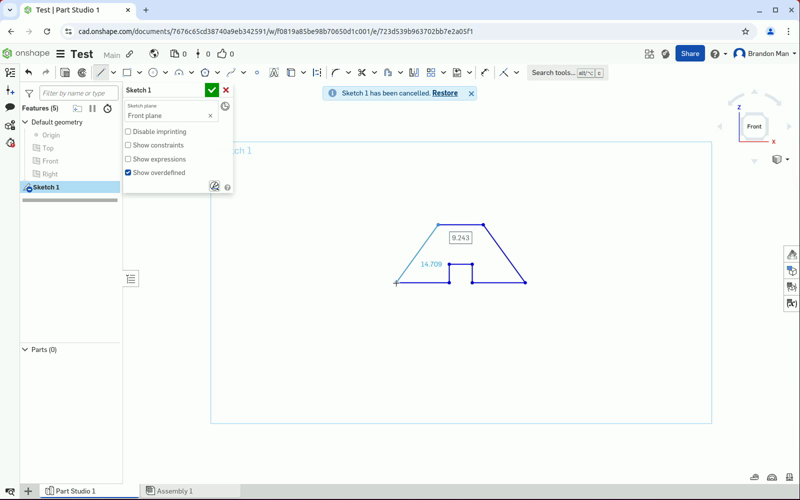
key(esc)
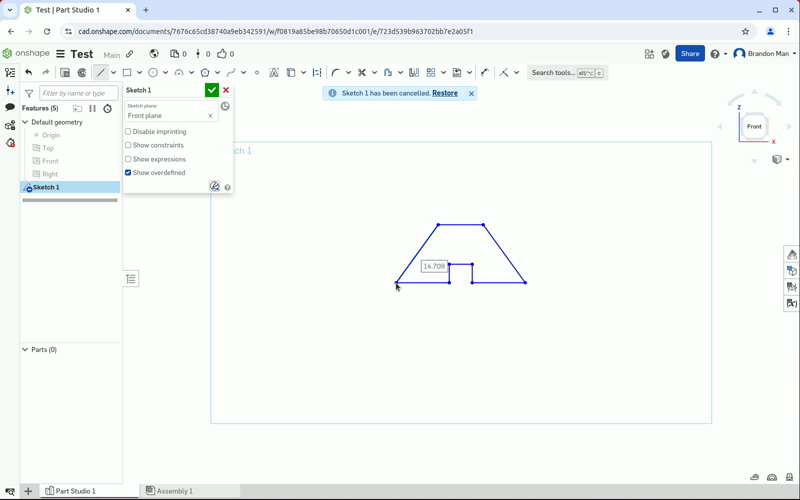
mouse_move(422, 265)
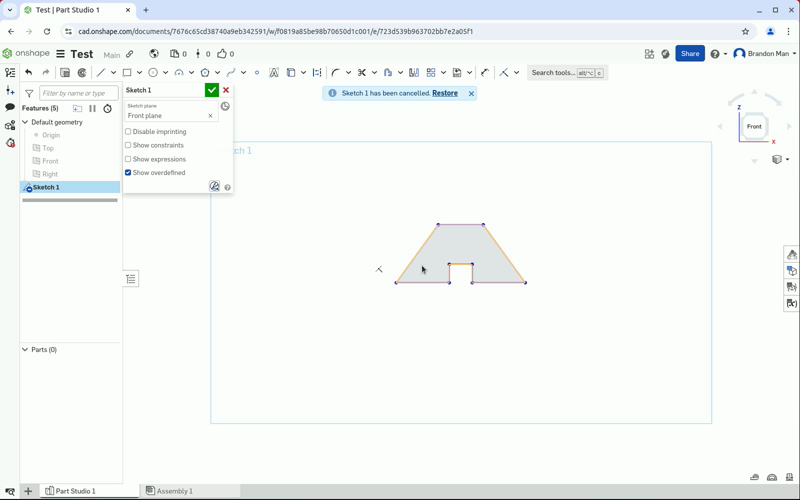
click(422, 265)
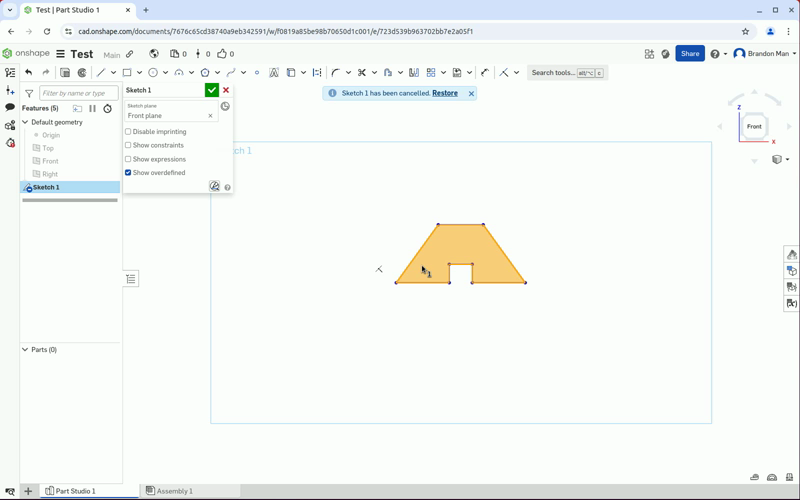
mouse_move(73, 352)
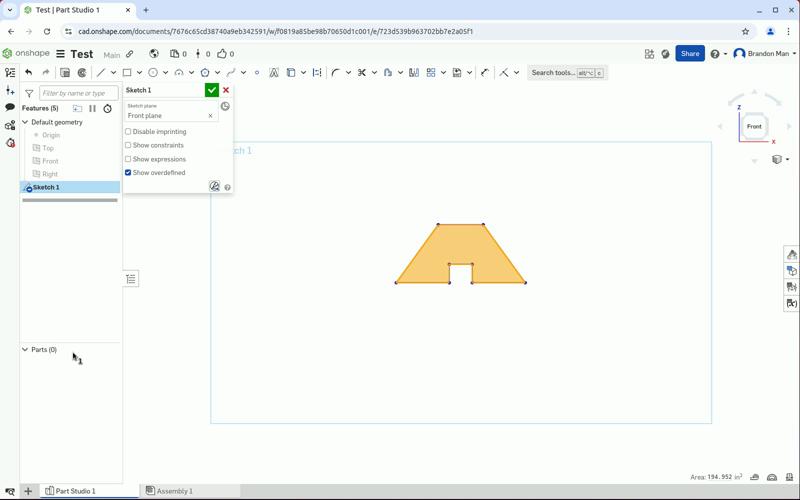
key(shift+y)
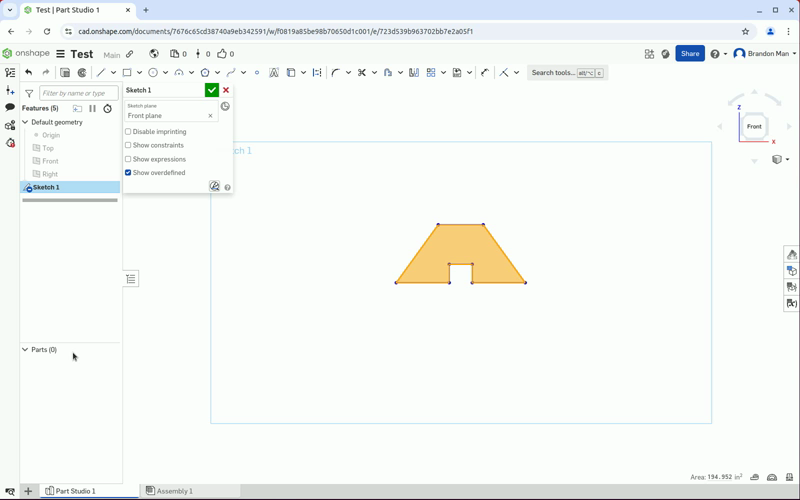
key(shift+e)
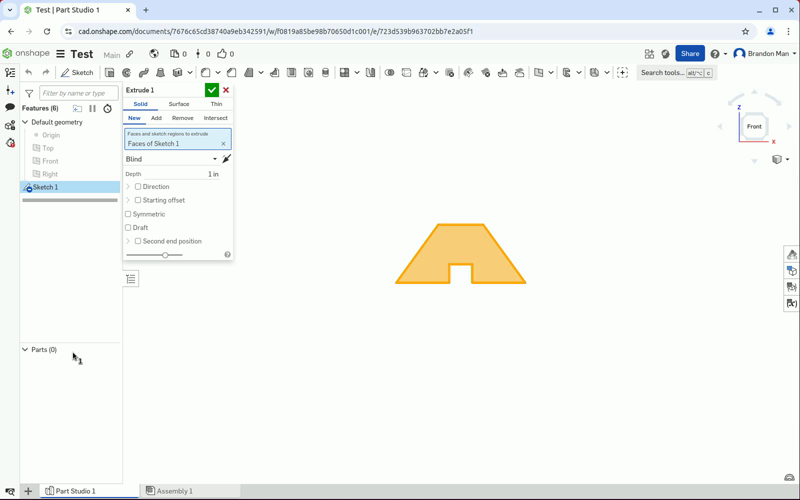
mouse_move(143, 106)
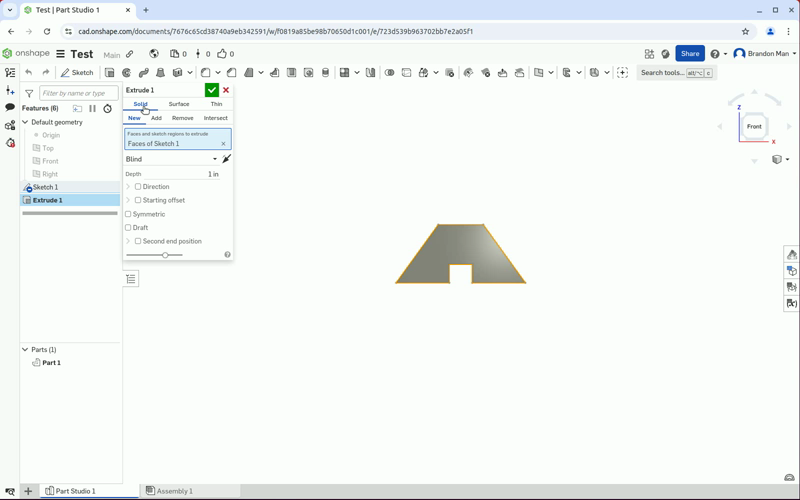
click(143, 106)
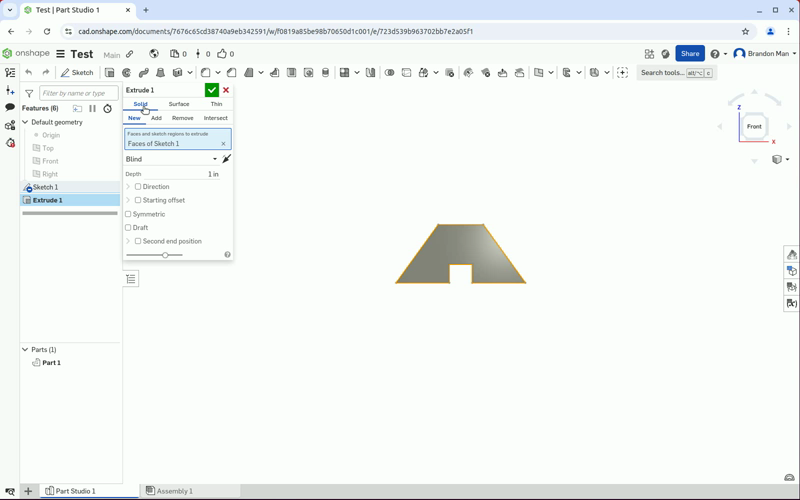
mouse_move(137, 120)
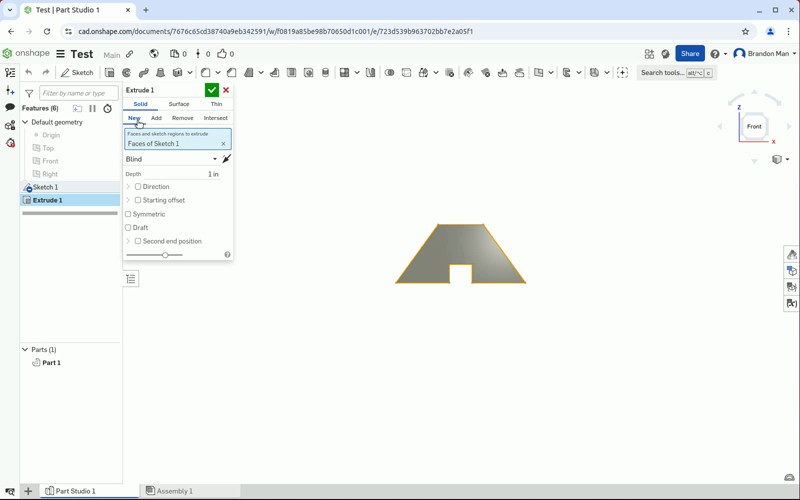
click(137, 120)
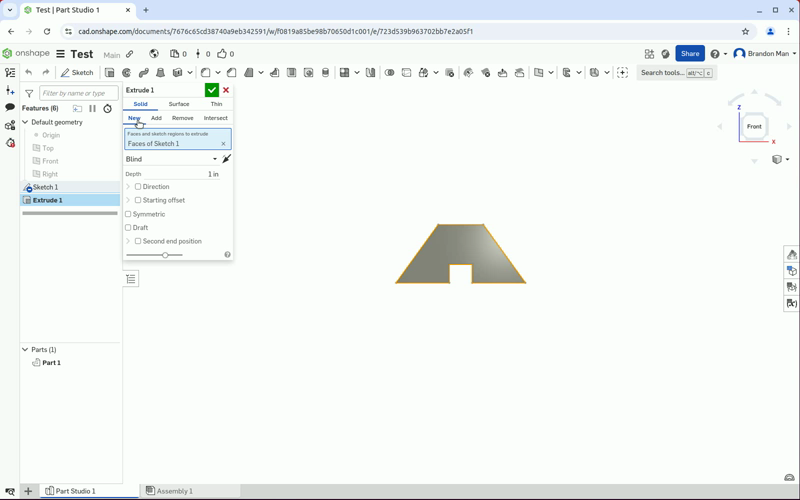
key(tab, 4)
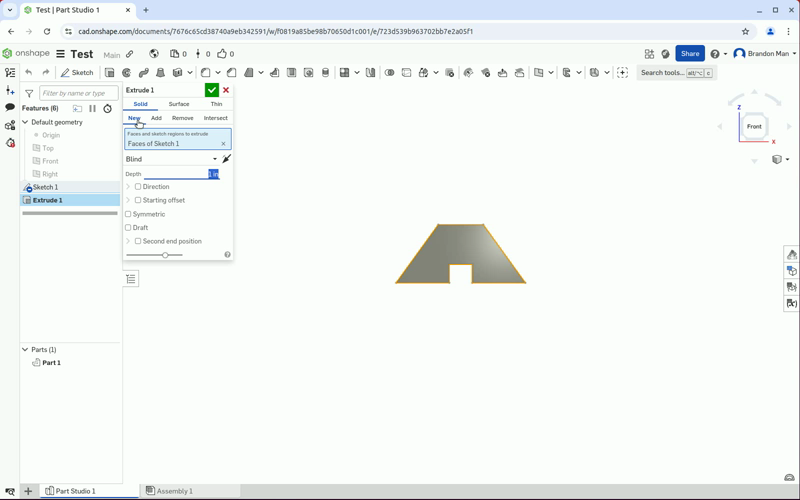
text(23.108)
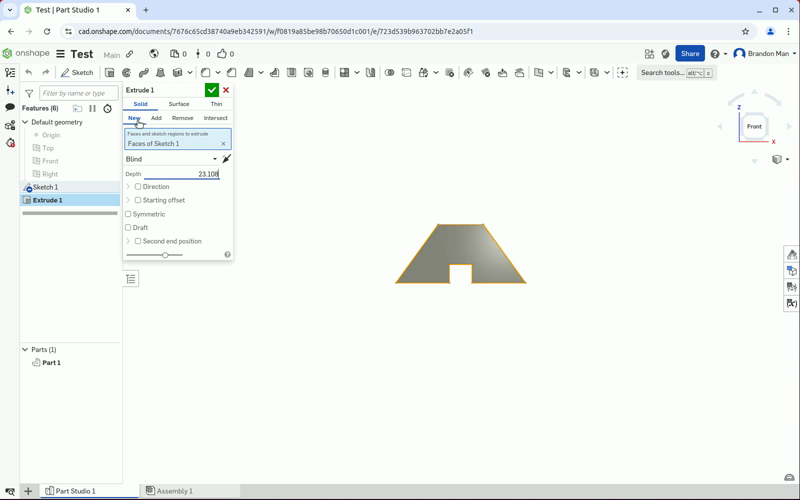
key(enter)
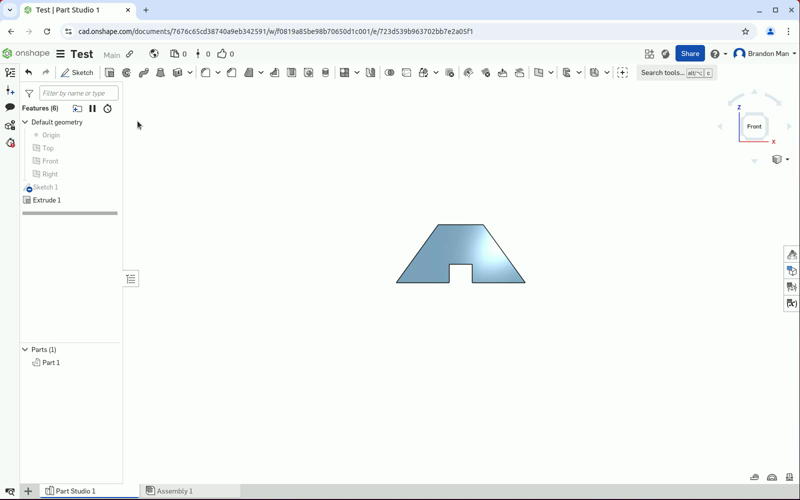
key(shift+h)
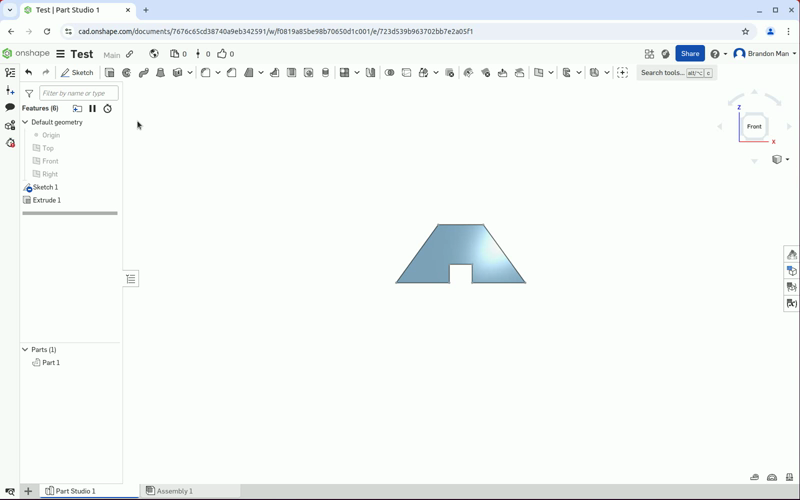
key(shift+h)
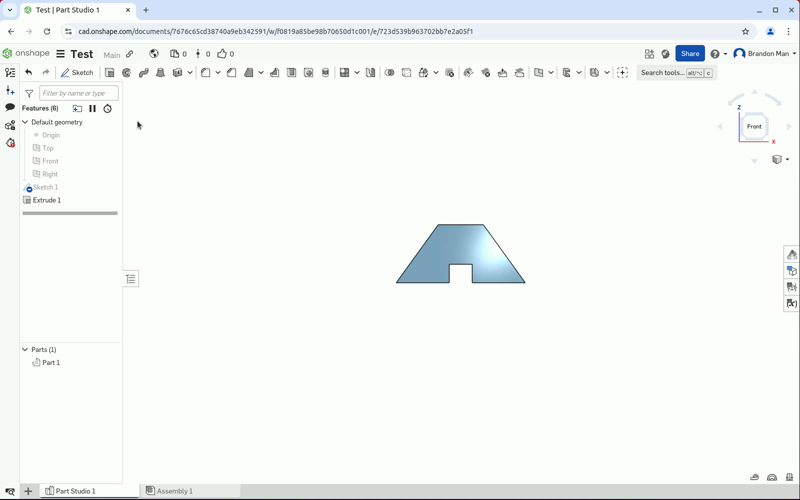
mouse_move(73, 189)
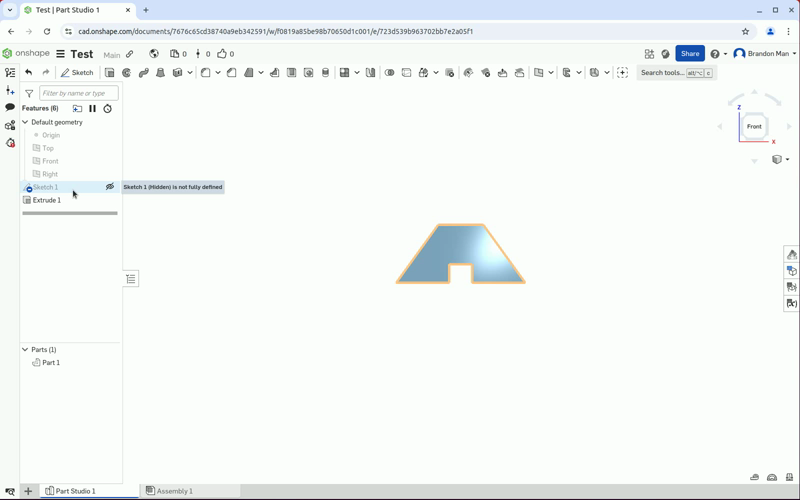
click(73, 189)
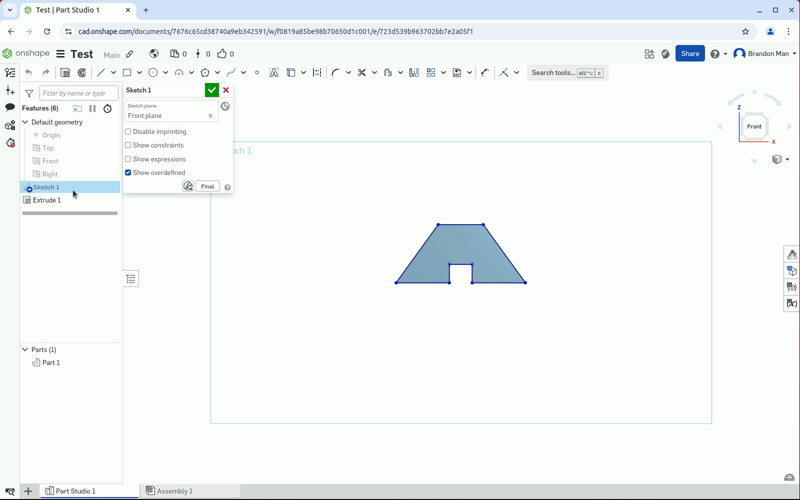
mouse_move(229, 92)
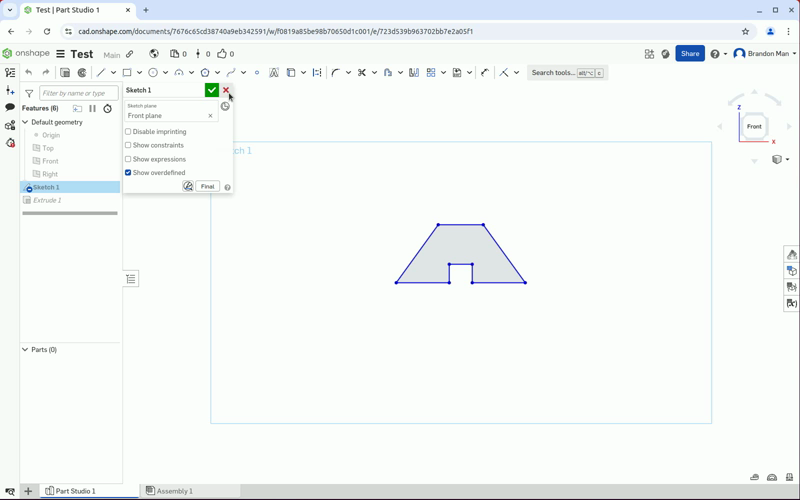
click(229, 92)
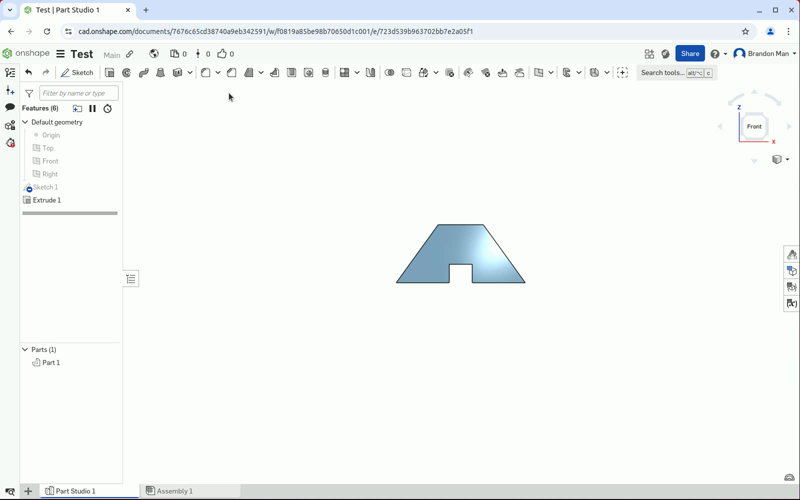
mouse_move(73, 352)
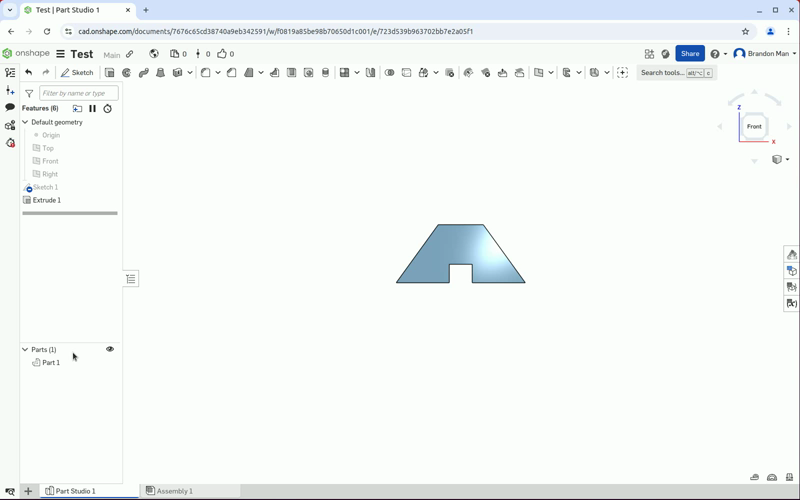
key(y)
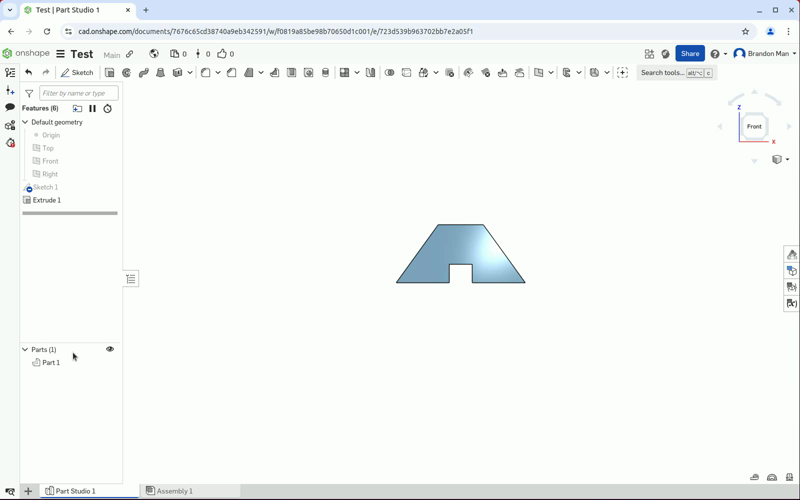
key(shift+p)
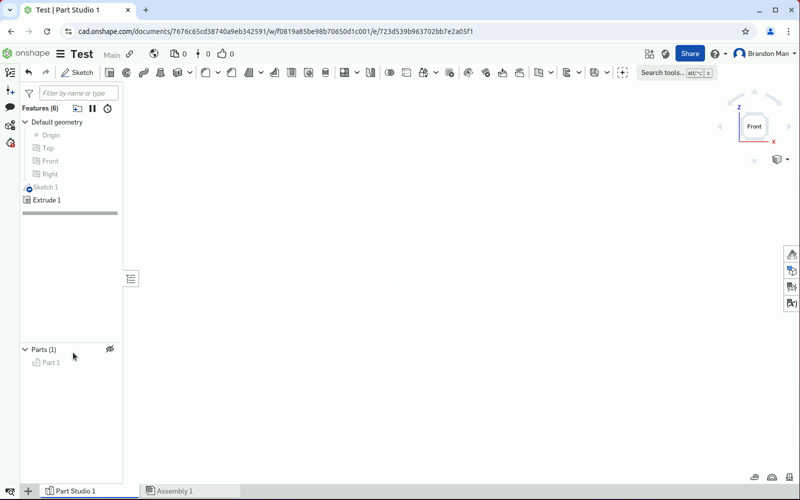
key(space)
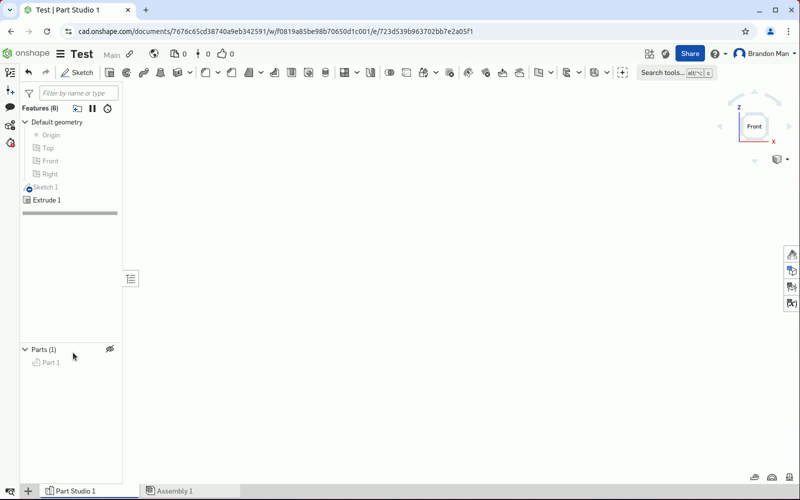
key_down(shift)
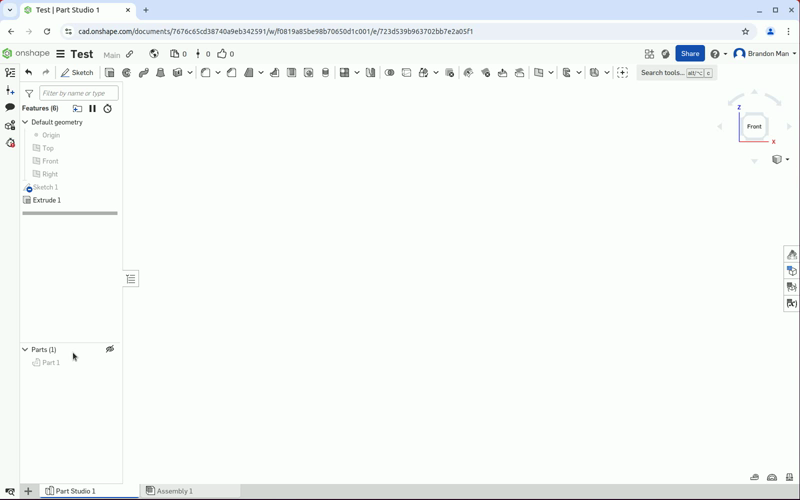
key(down)
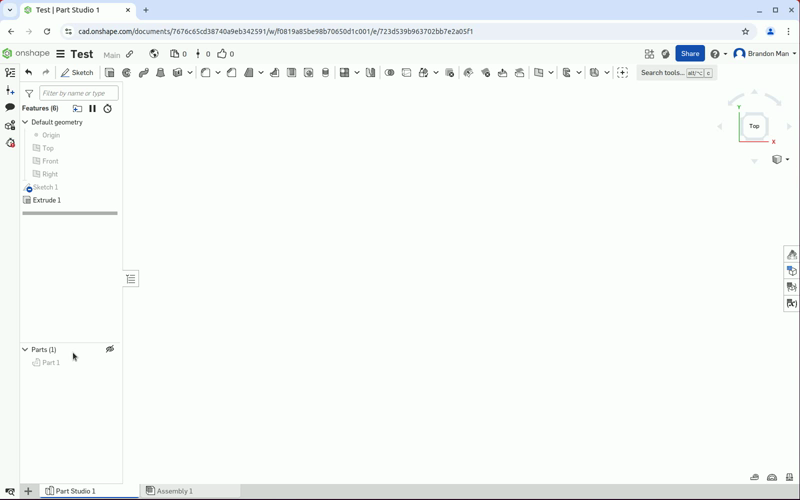
key_up(shift)
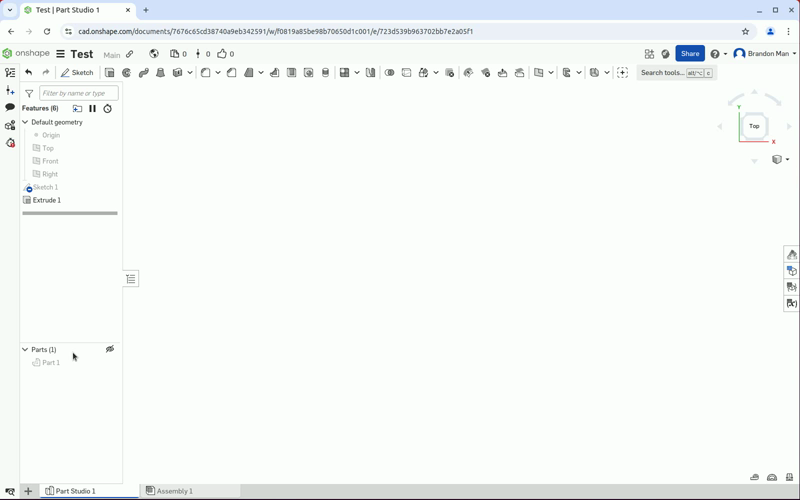
mouse_move(73, 352)
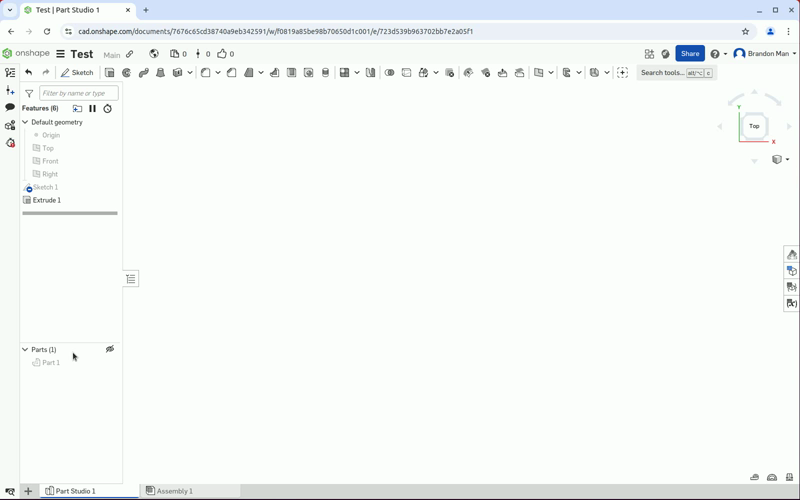
key(shift+y)
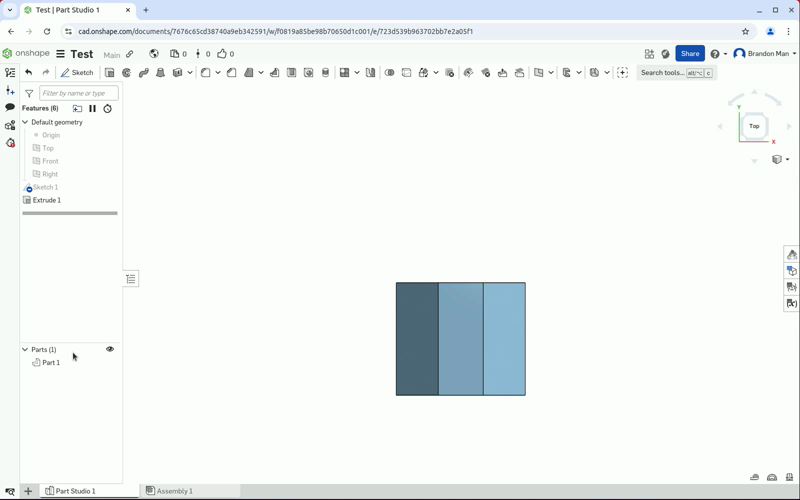
mouse_move(541, 75)
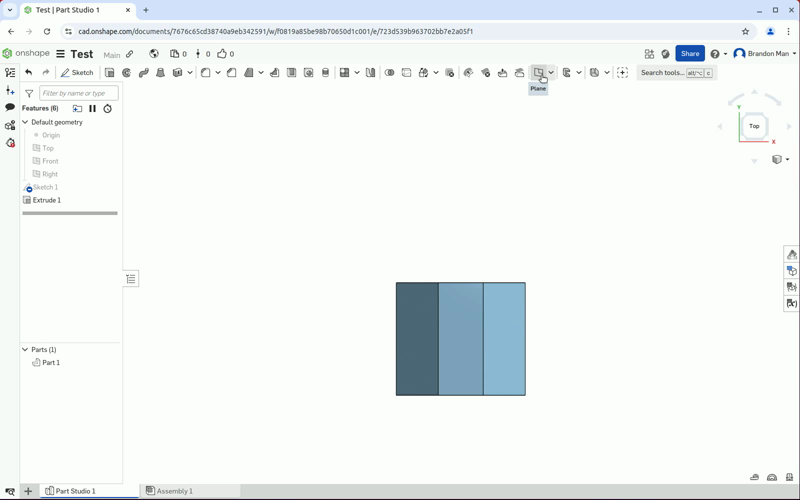
click(541, 75)
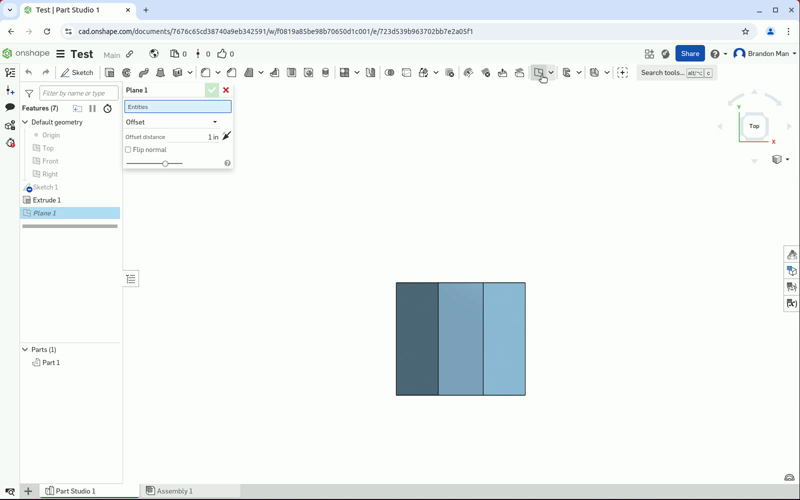
mouse_move(73, 150)
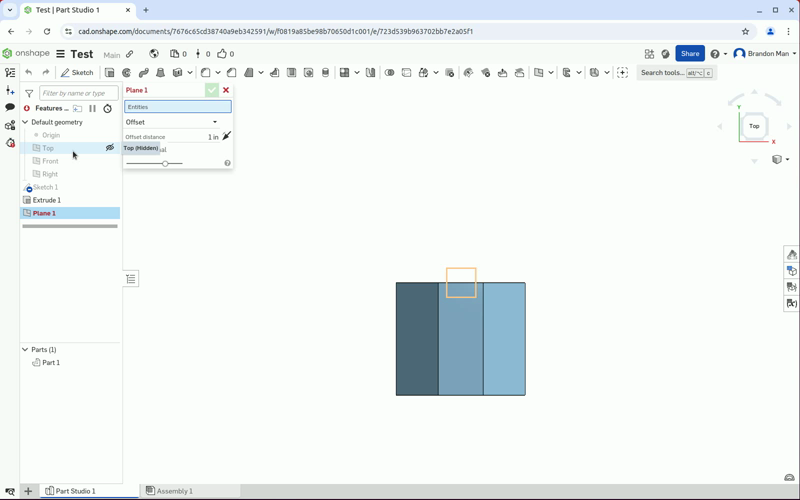
click(73, 150)
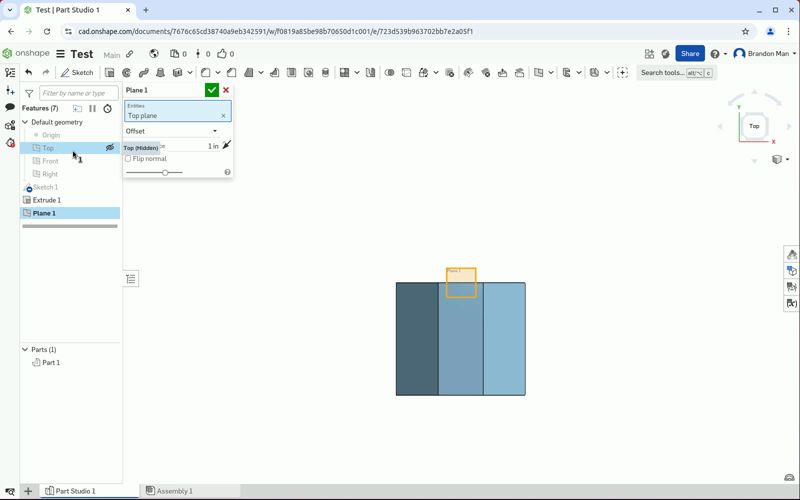
key(tab, 2)
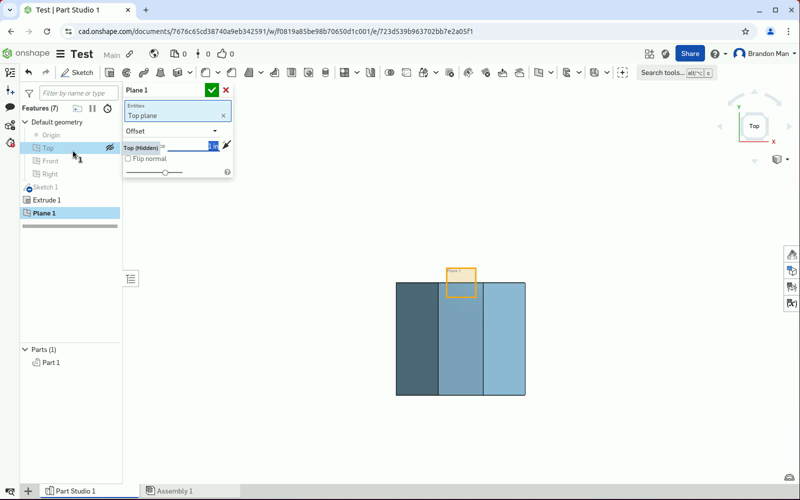
text(12.047)
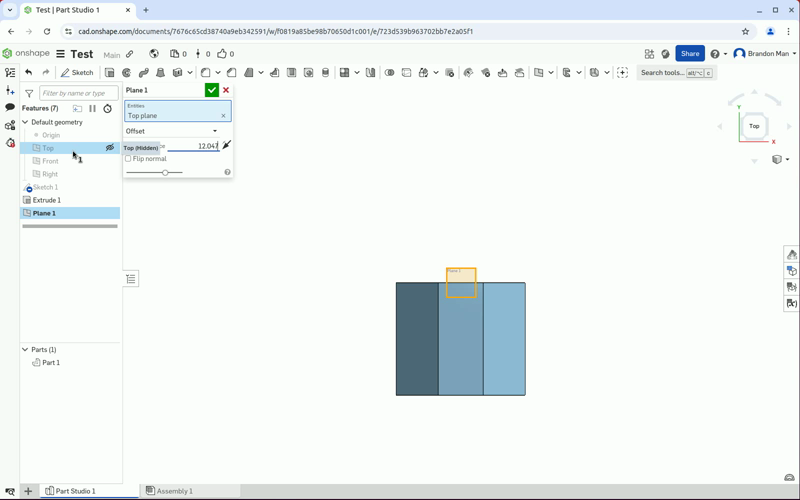
key(enter, 2)
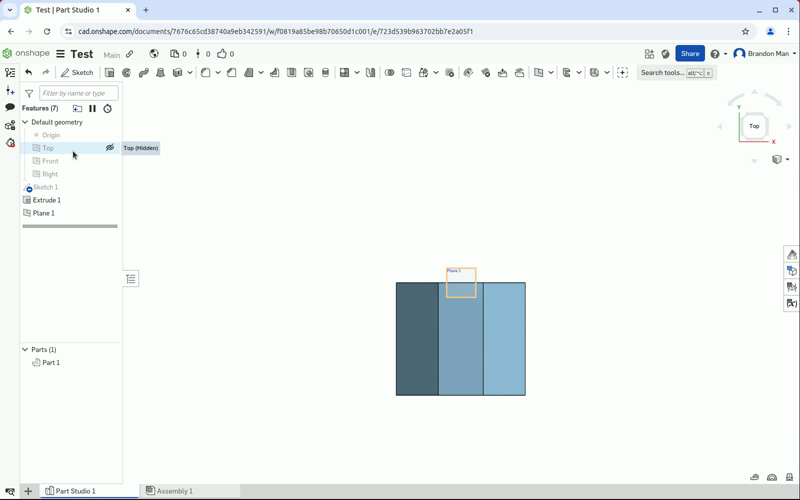
key(shift+s)
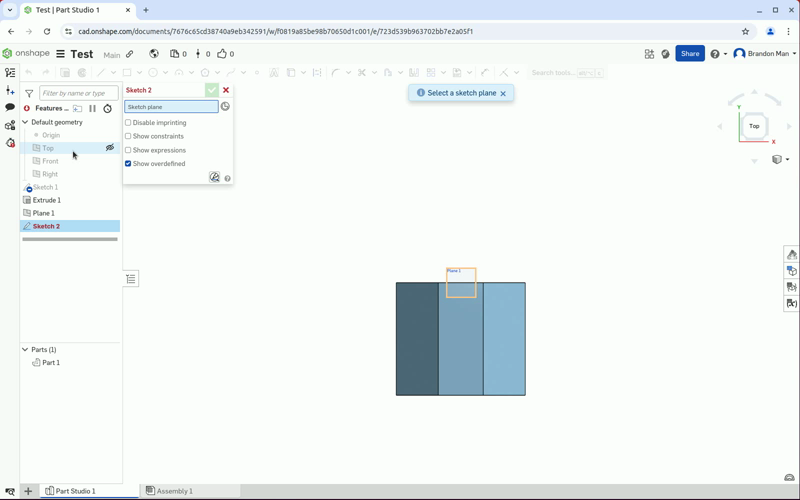
mouse_move(73, 215)
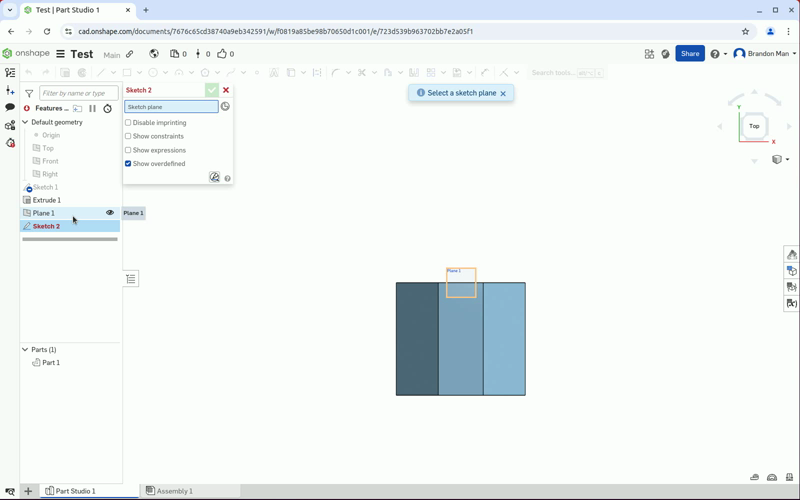
click(73, 215)
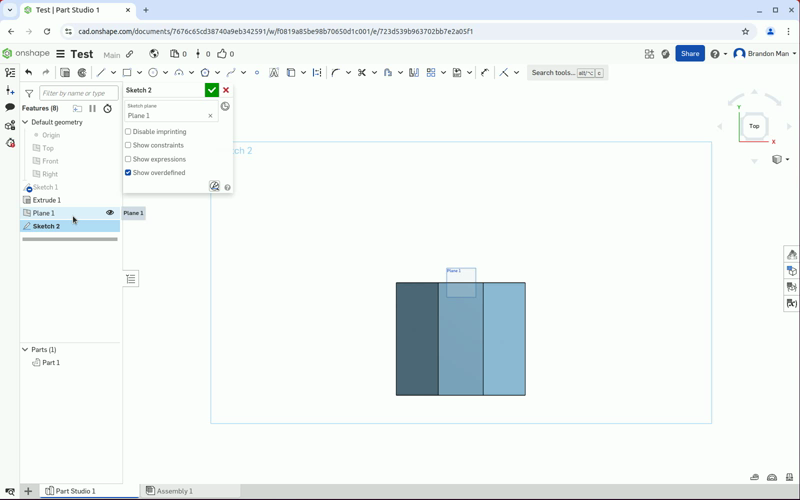
mouse_move(73, 352)
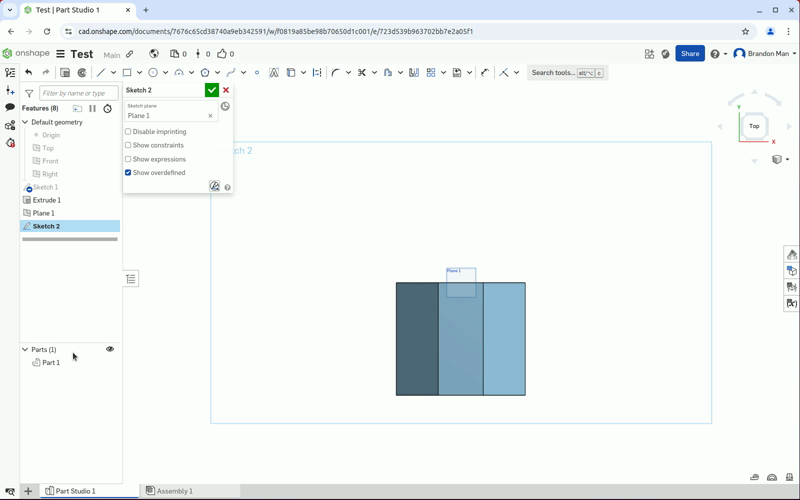
key(y)
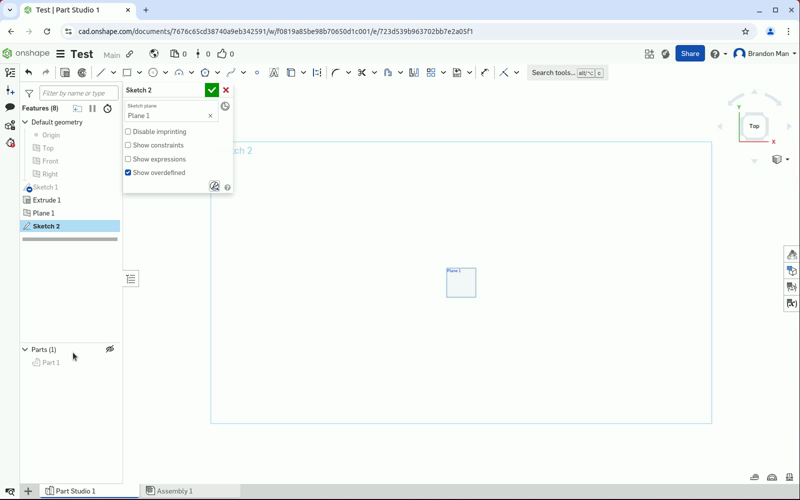
key(l)
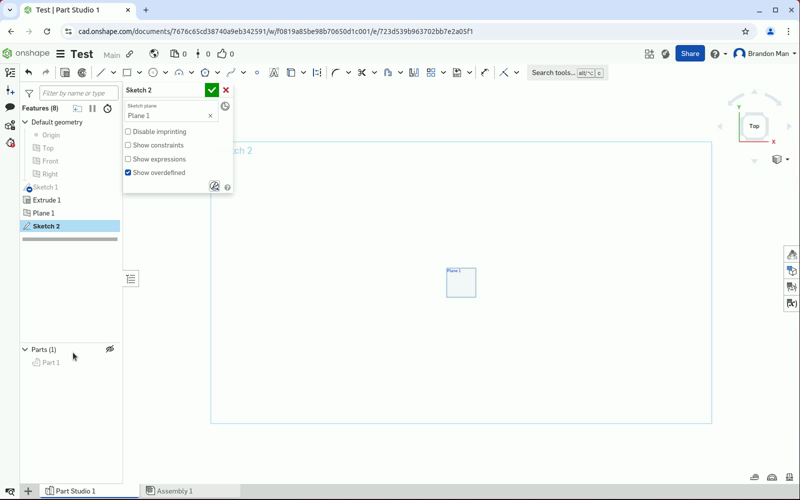
key_down(shift)
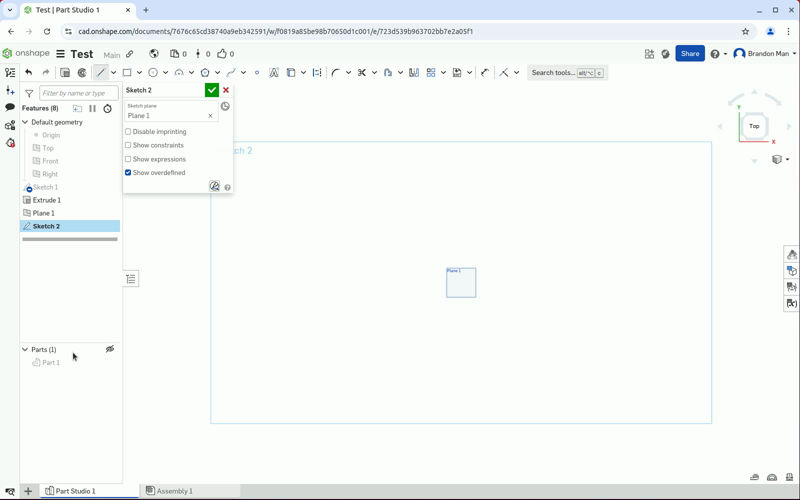
mouse_move(446, 311)
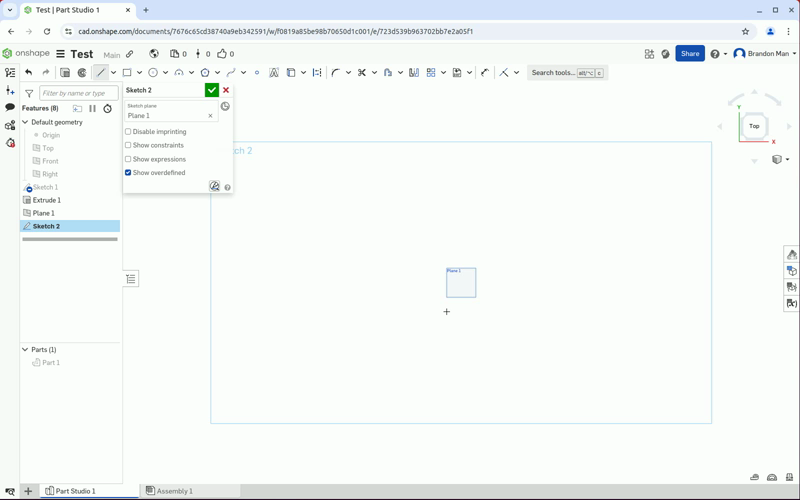
click(446, 311)
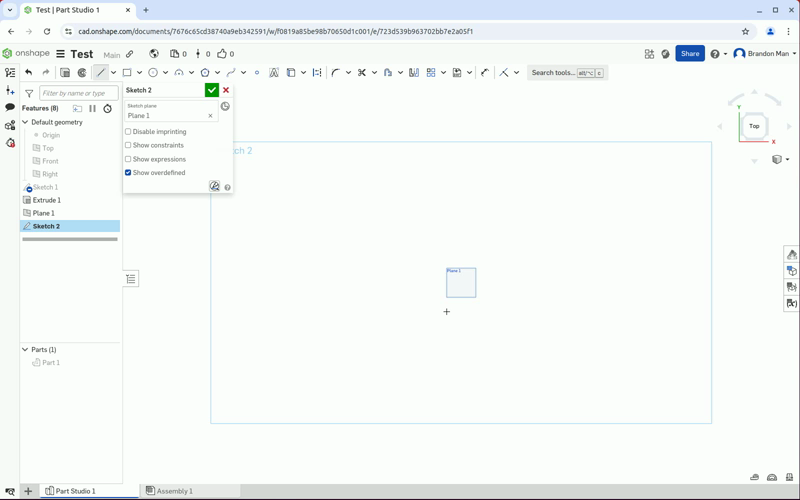
key_up(shift)
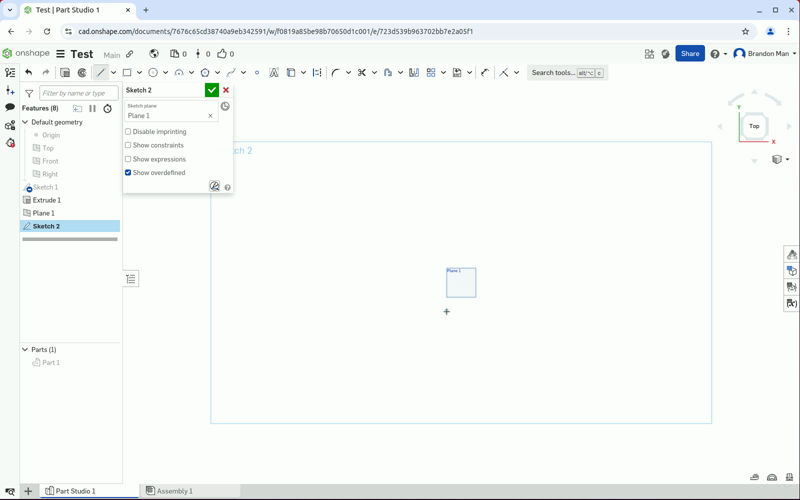
key_down(shift)
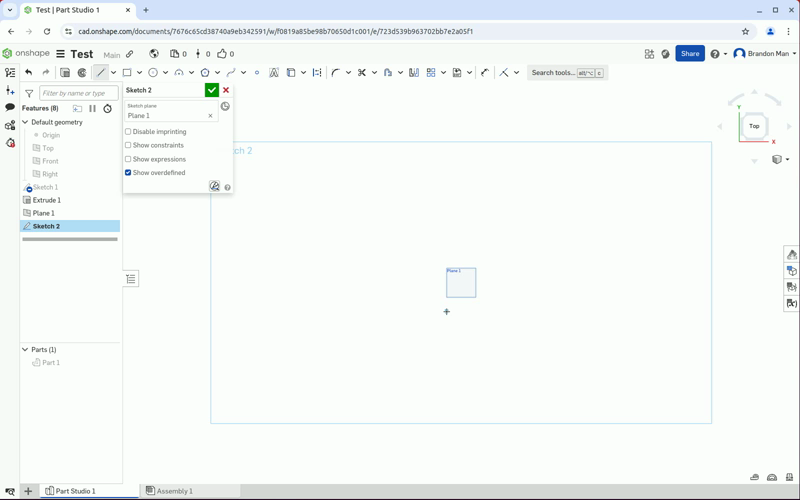
mouse_move(476, 311)
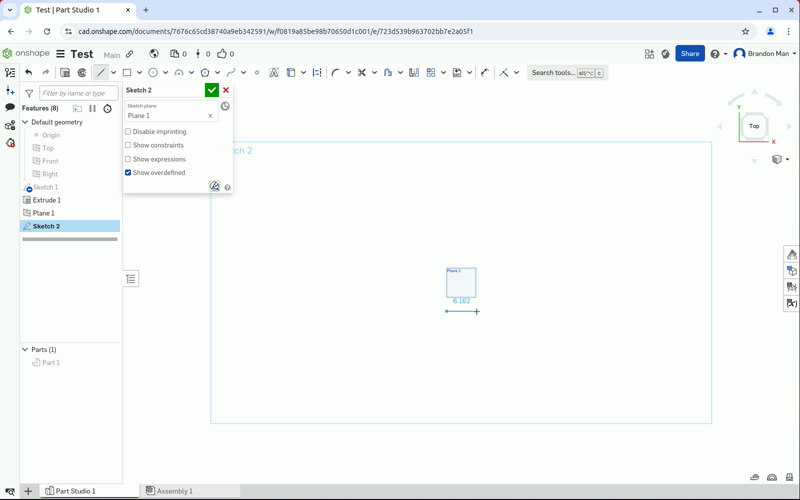
mouse_move(475, 311)
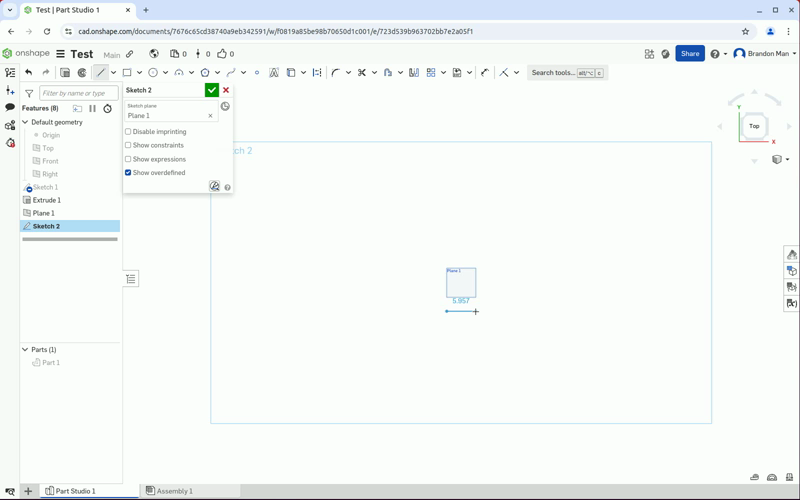
click(475, 311)
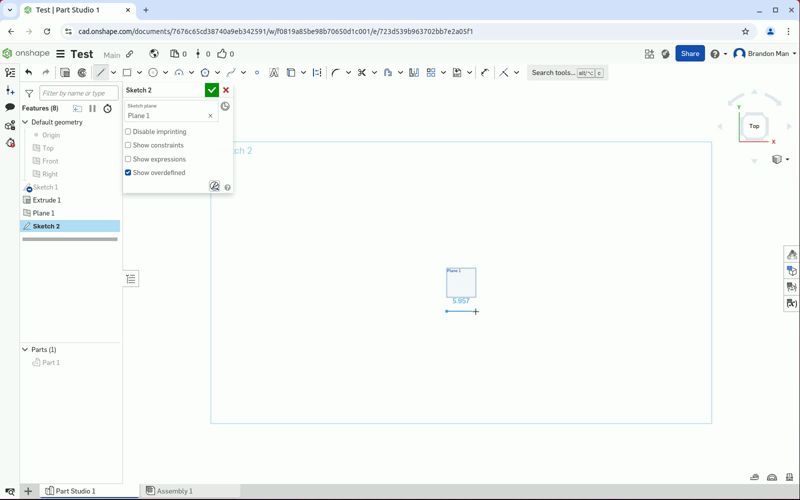
key_up(shift)
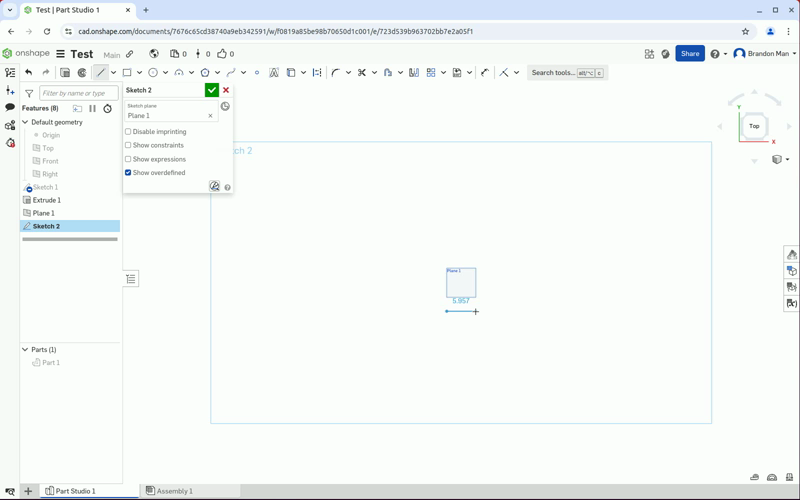
key_down(shift)
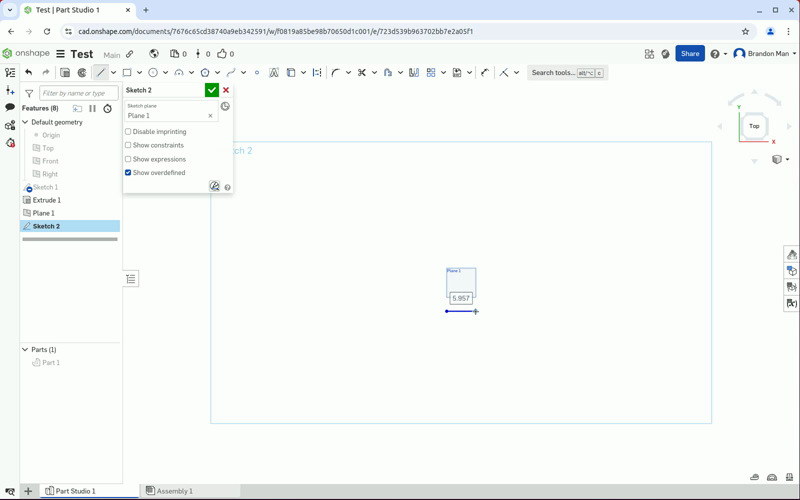
mouse_move(505, 311)
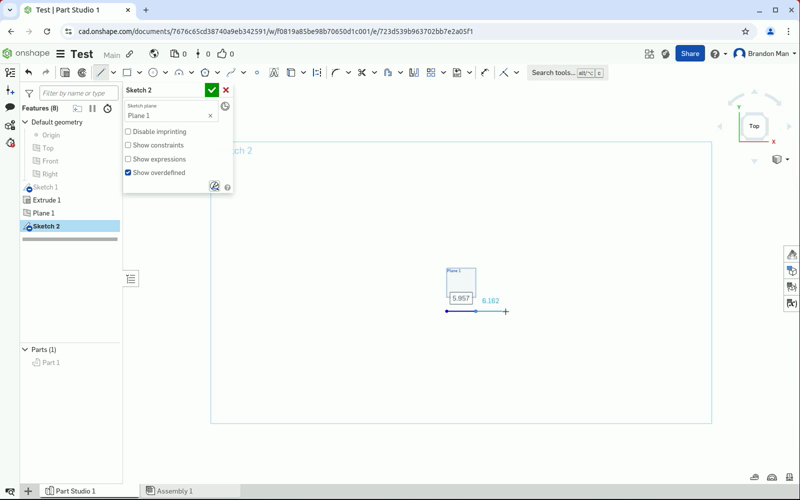
mouse_move(475, 282)
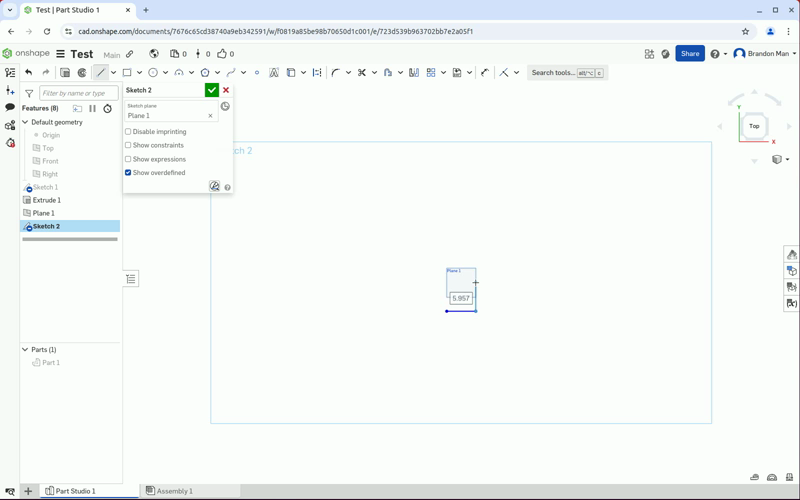
click(475, 282)
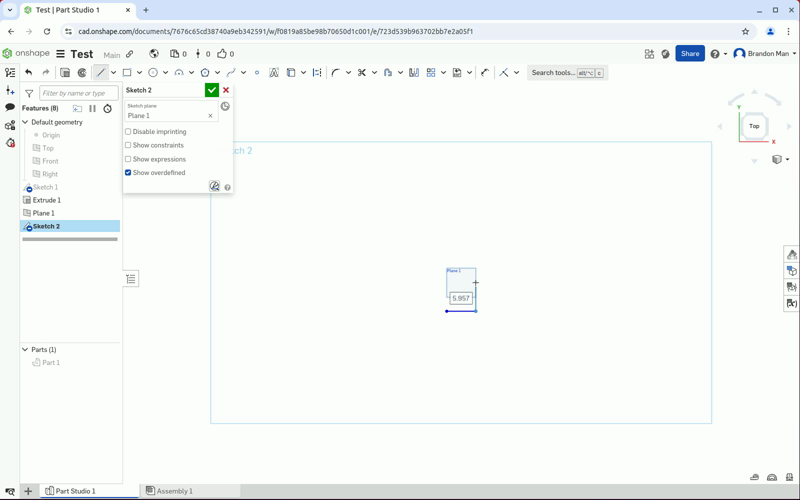
key_up(shift)
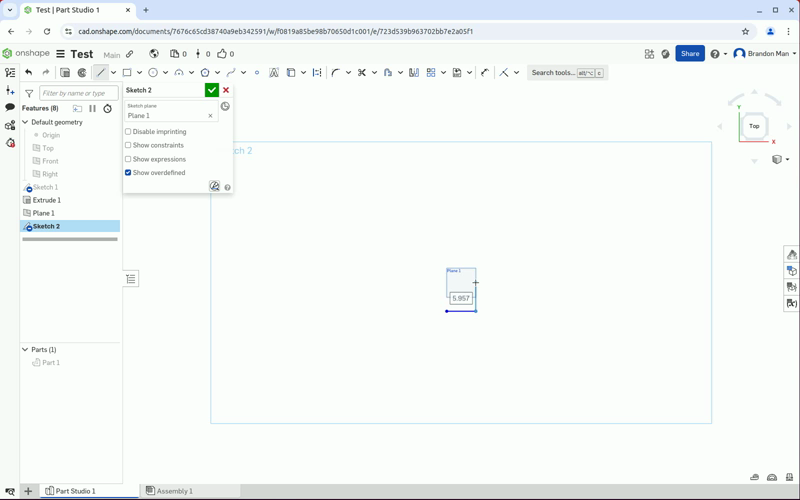
key_down(shift)
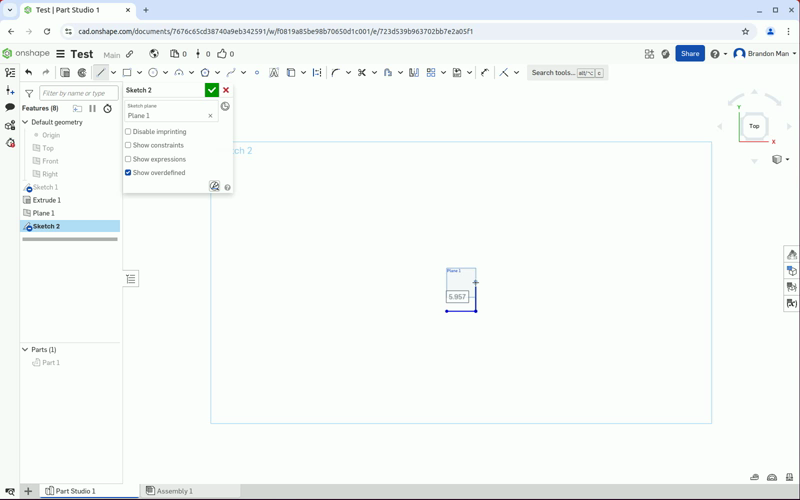
mouse_move(505, 282)
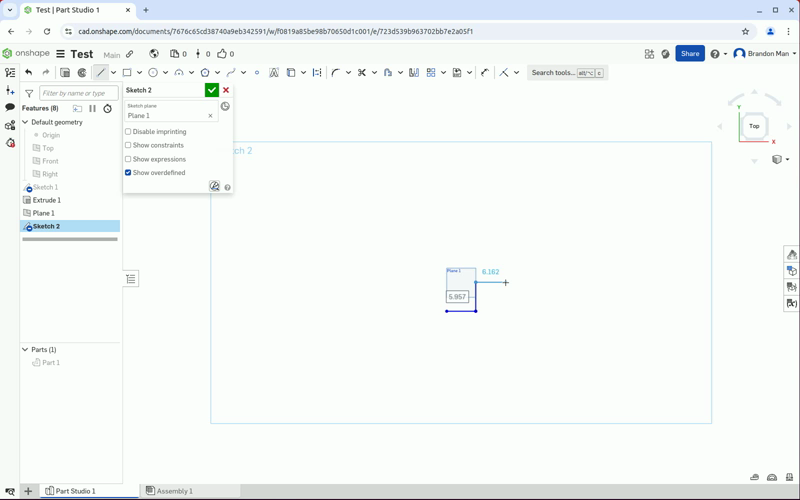
mouse_move(446, 282)
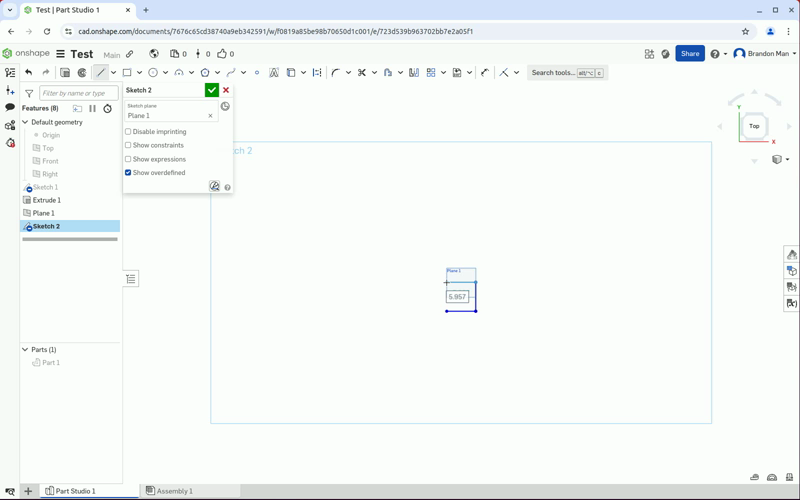
click(446, 282)
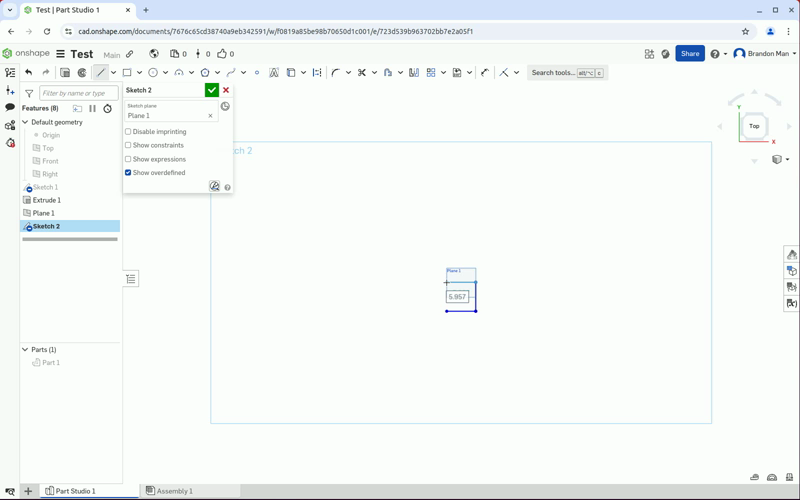
key_up(shift)
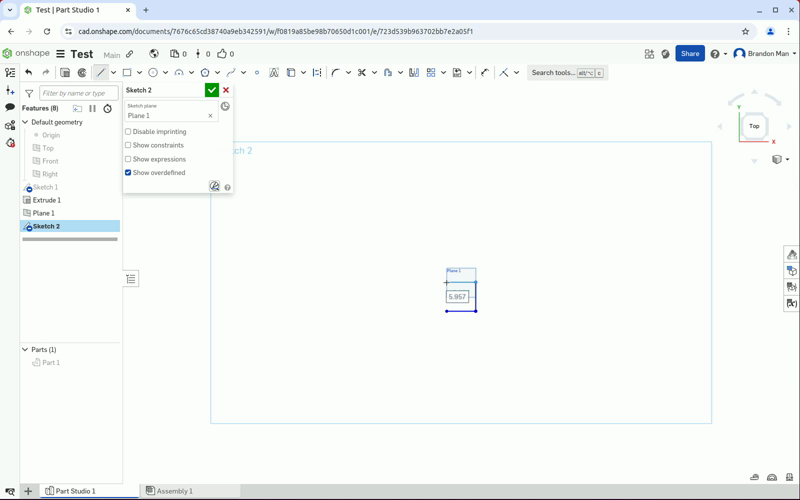
mouse_move(476, 282)
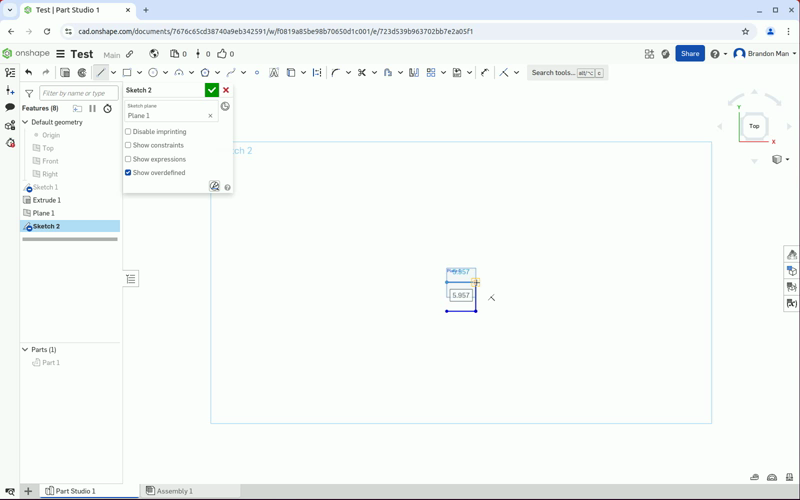
key_down(shift)
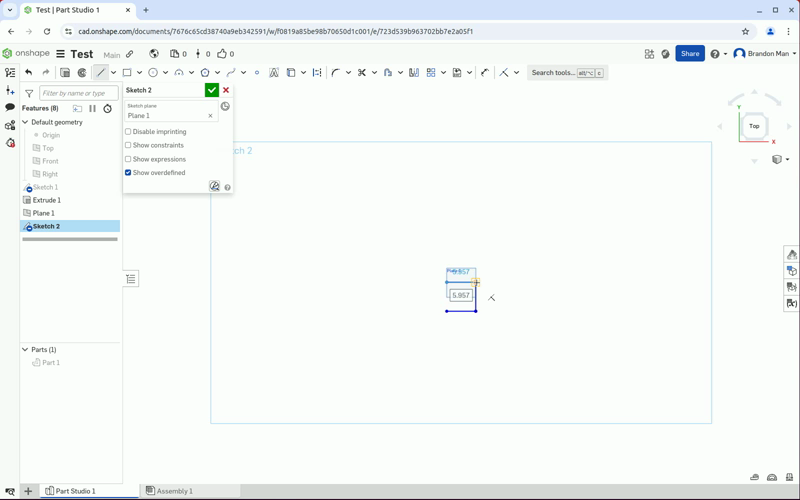
mouse_move(446, 311)
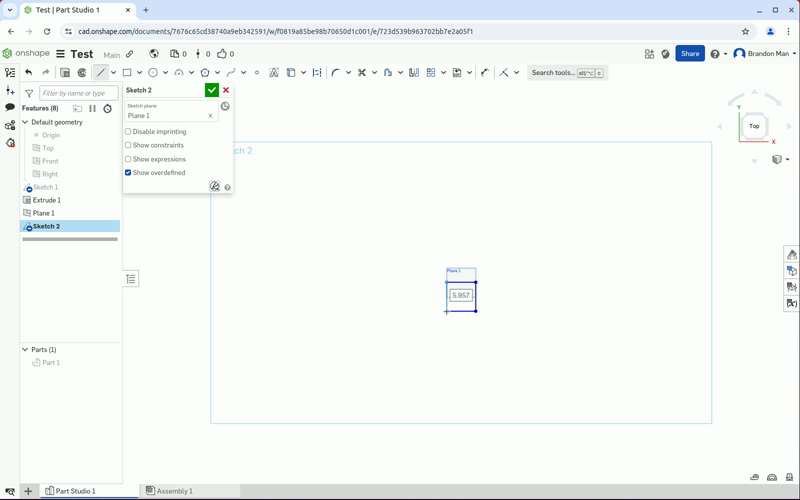
key_up(shift)
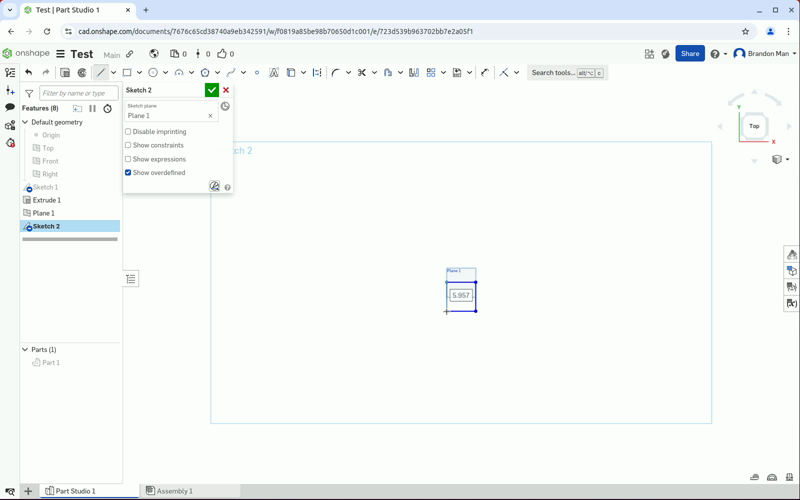
click(446, 311)
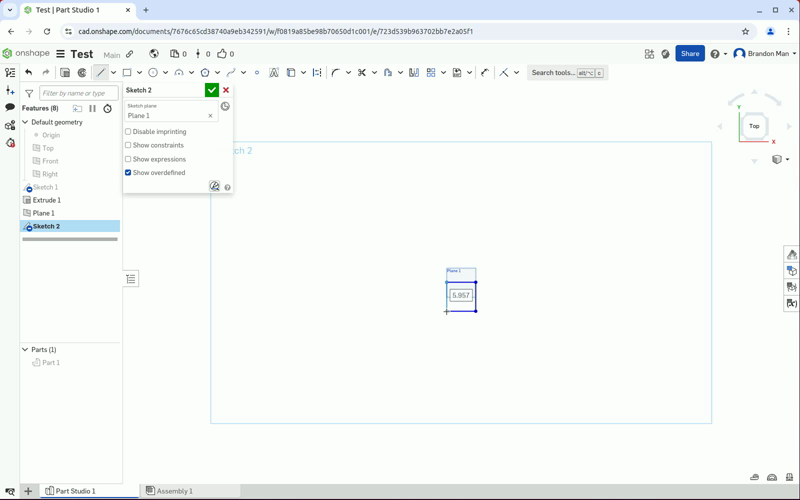
key(esc)
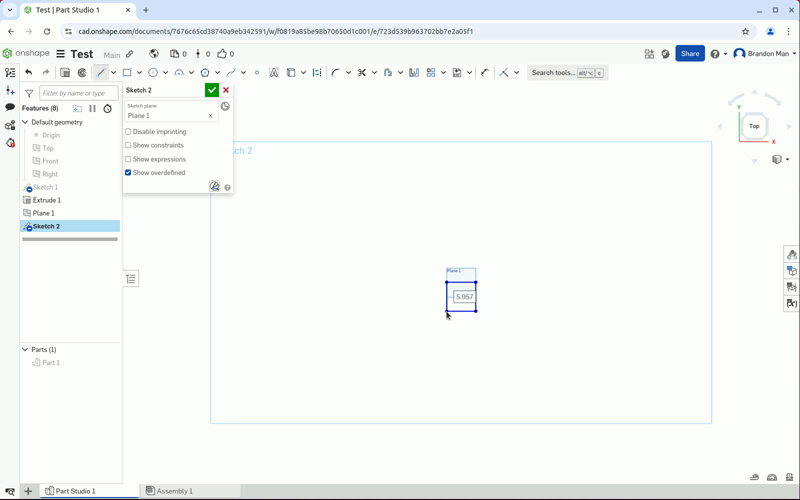
mouse_move(468, 283)
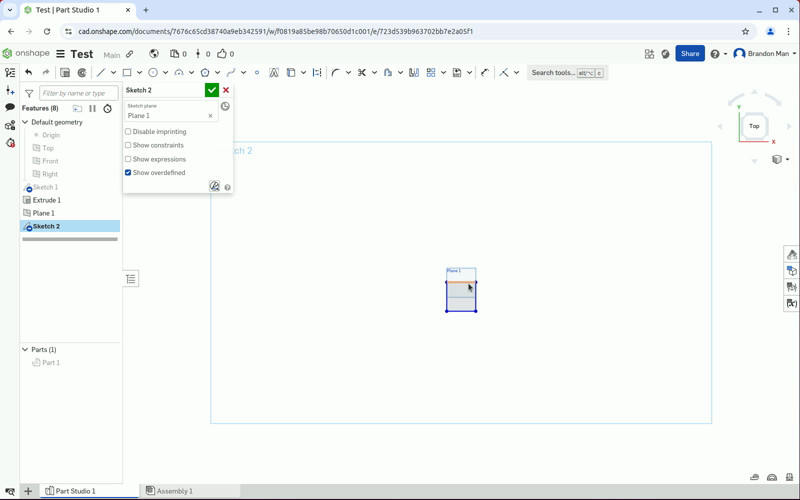
scroll(6)
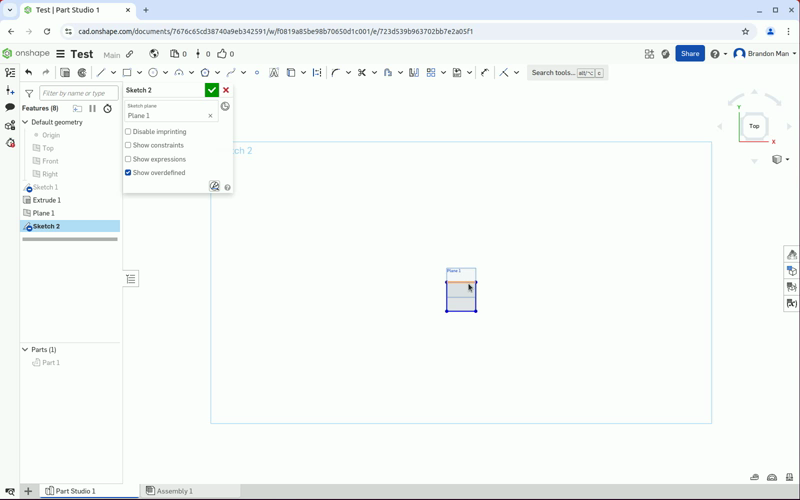
scroll(6)
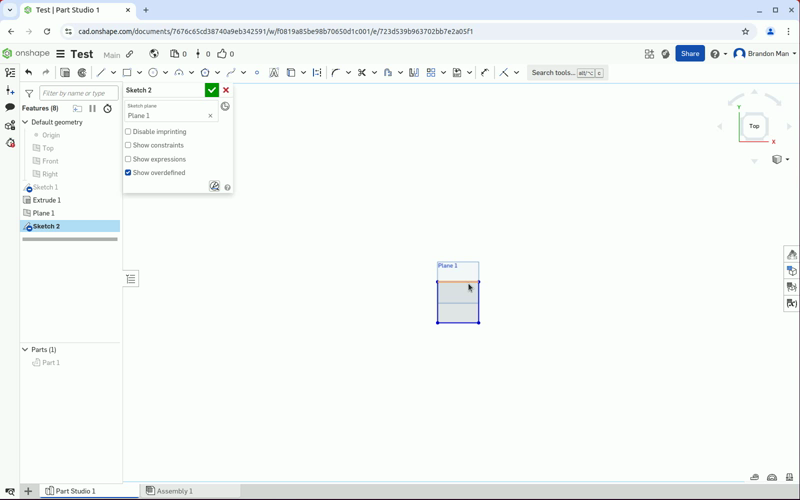
scroll(6)
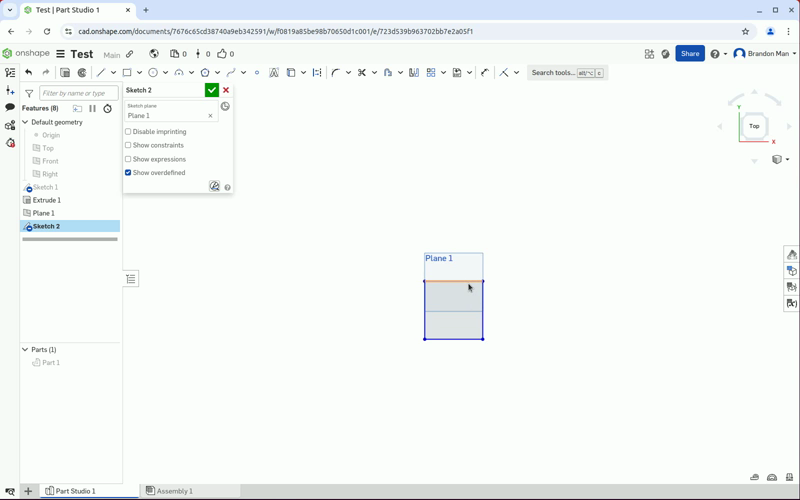
scroll(6)
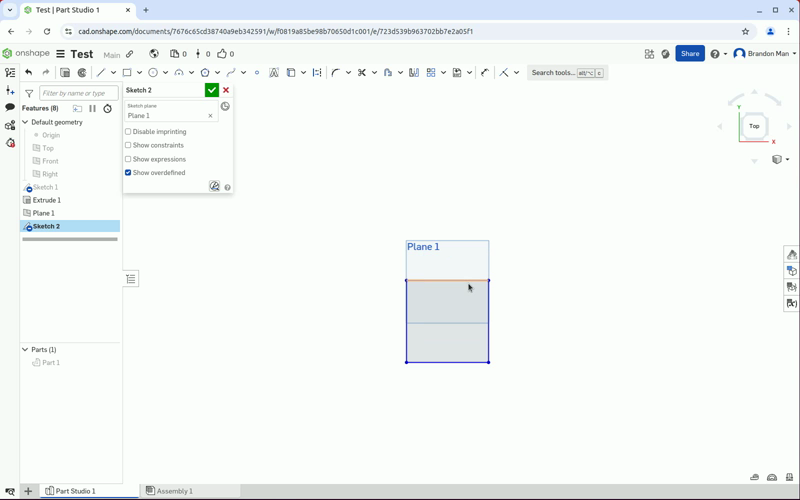
scroll(6)
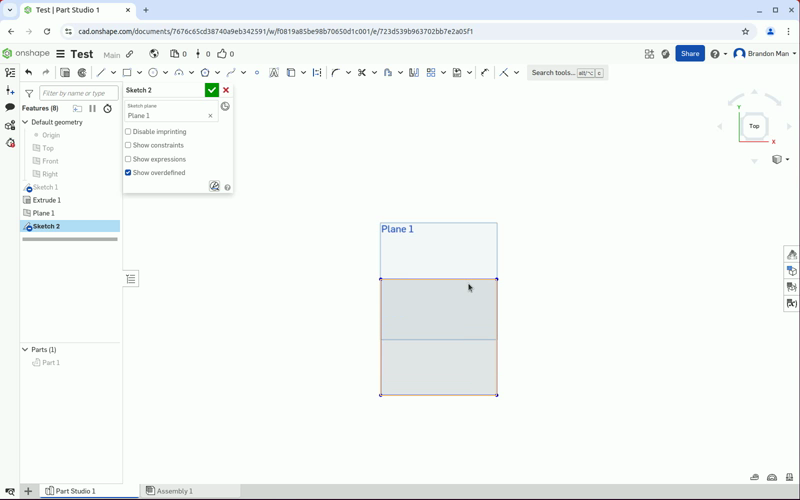
scroll(6)
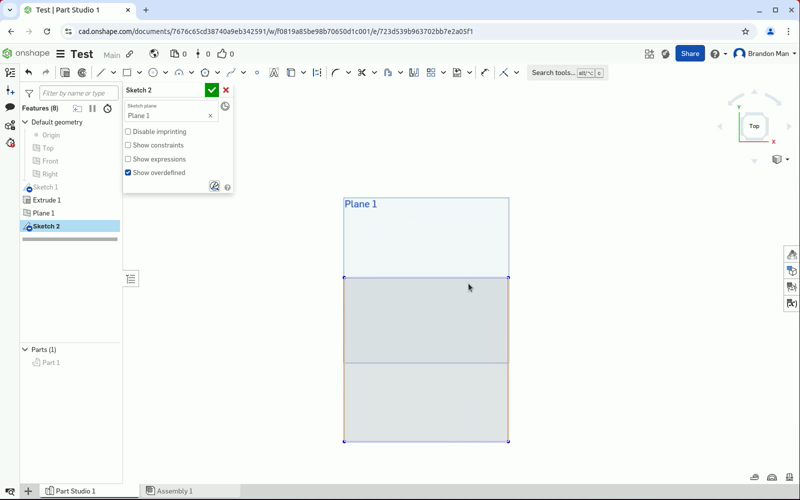
scroll(6)
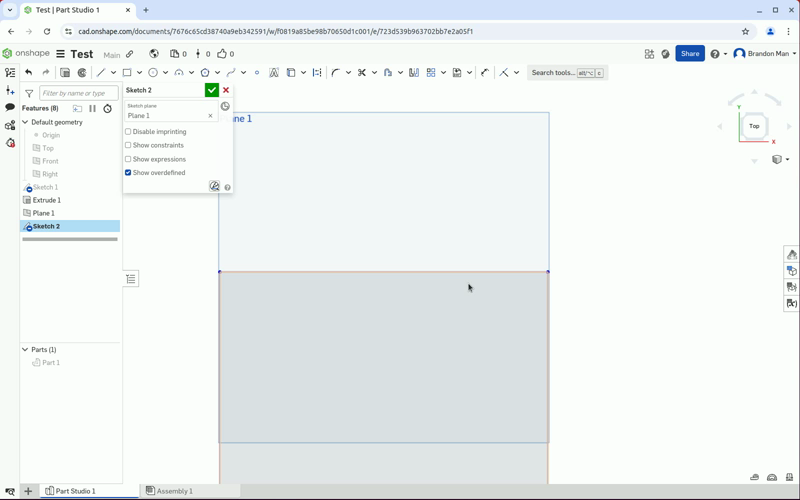
click(468, 283)
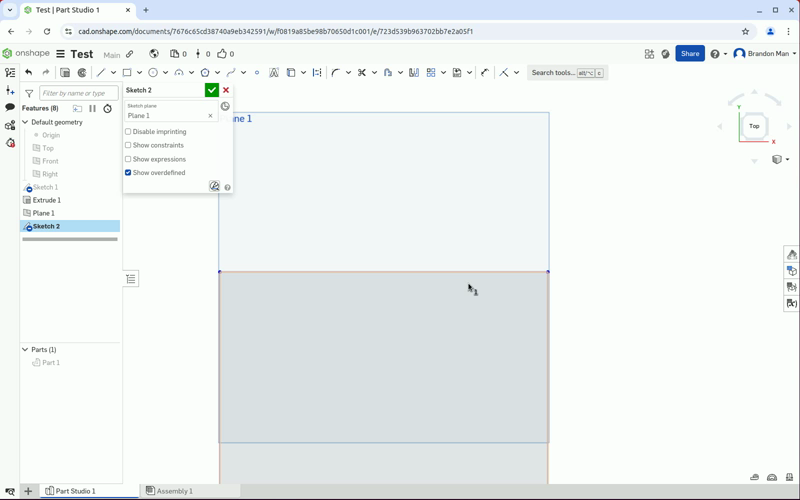
scroll(-6)
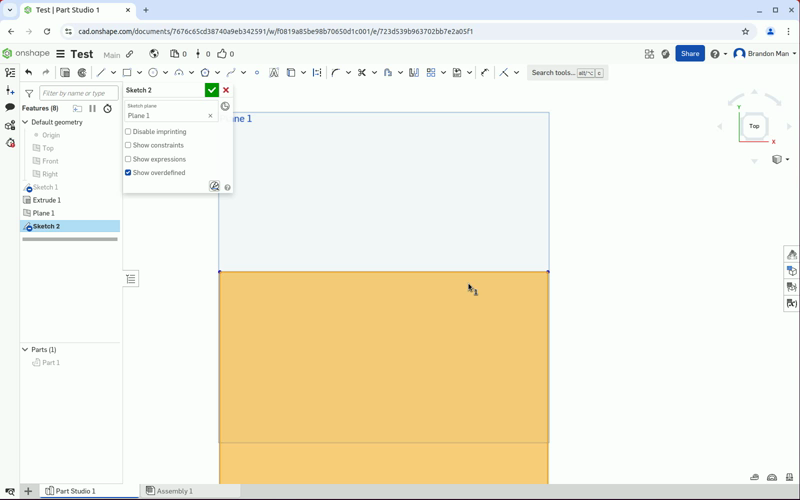
scroll(-6)
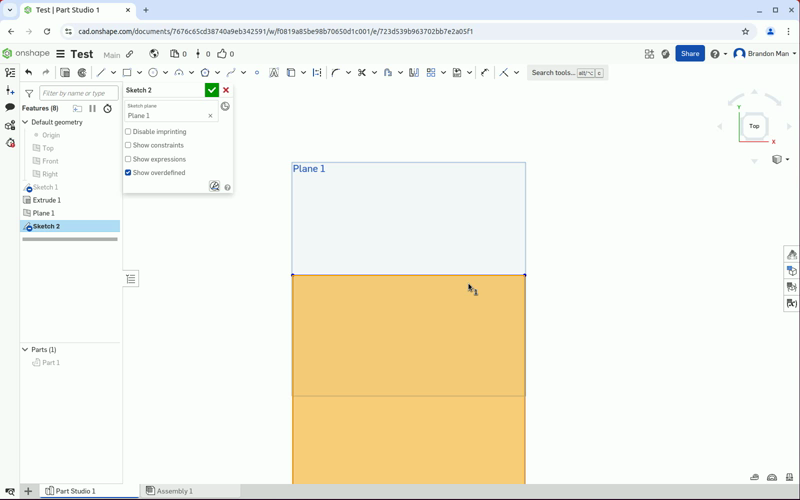
scroll(-6)
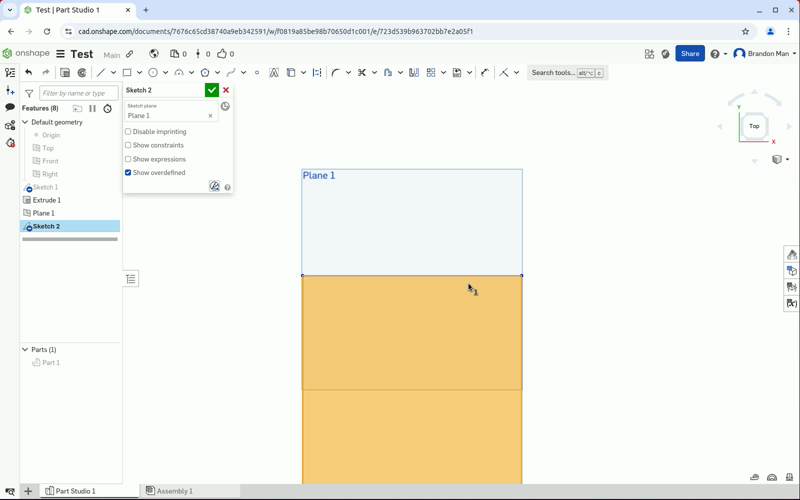
scroll(-6)
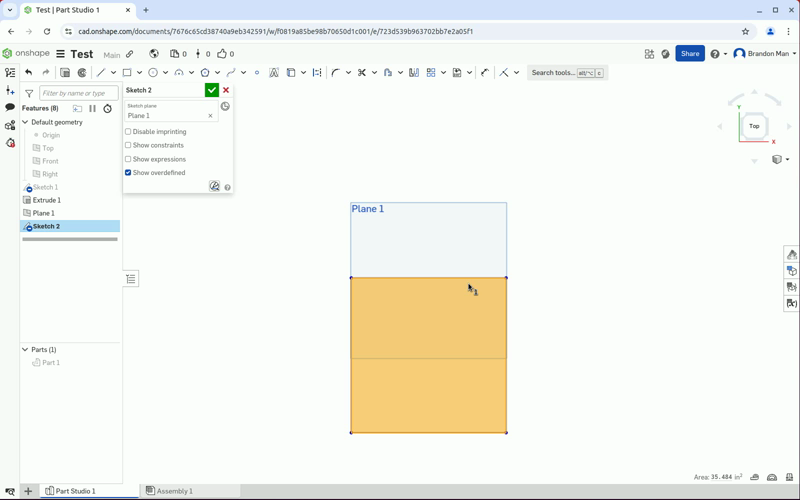
scroll(-6)
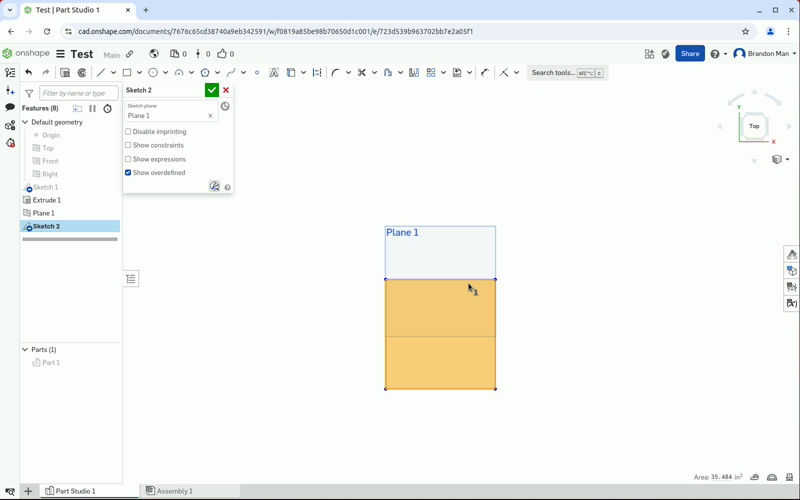
scroll(-6)
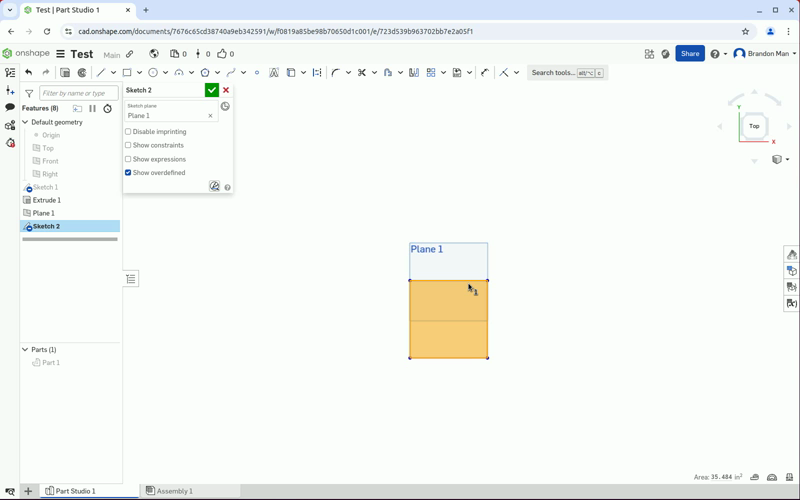
scroll(-6)
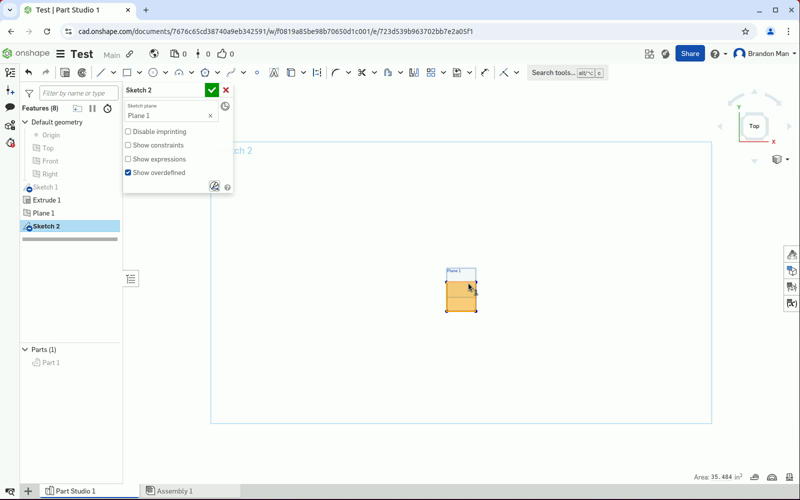
mouse_move(73, 352)
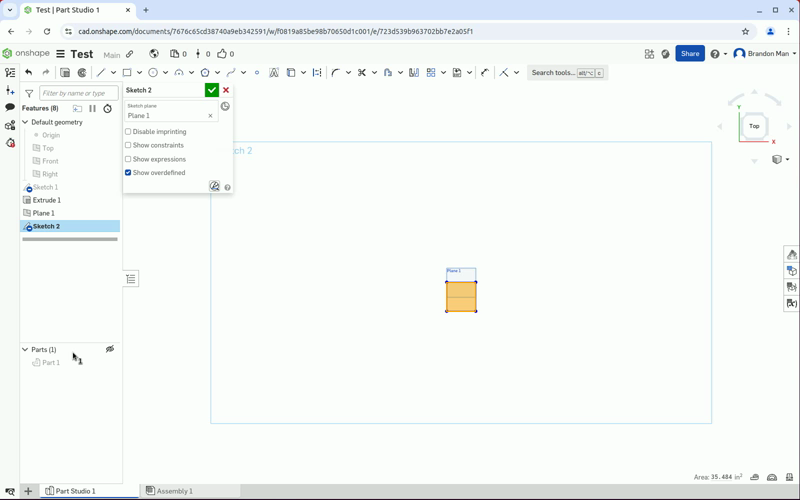
key(shift+y)
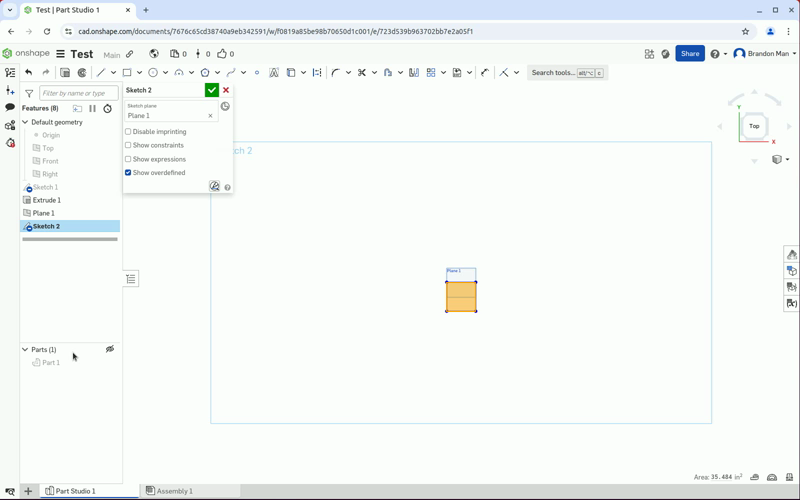
key(shift+e)
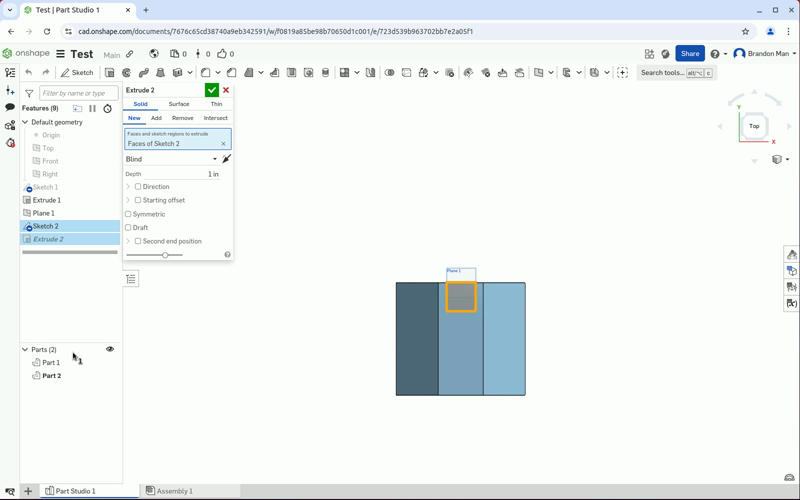
mouse_move(143, 106)
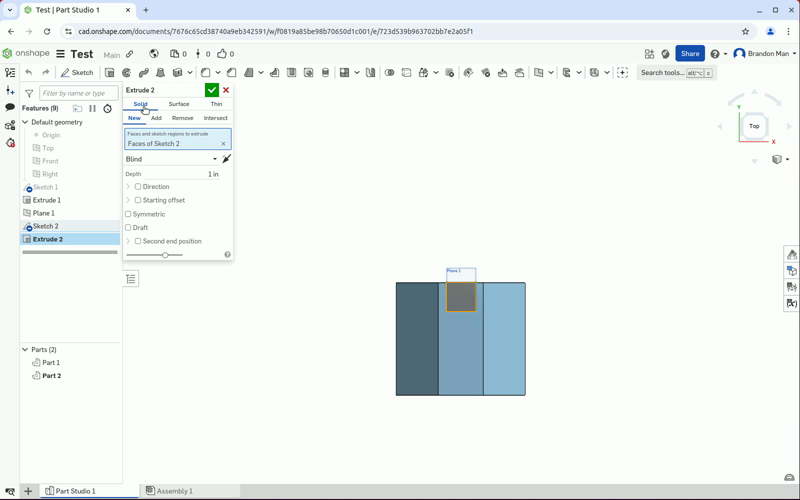
click(143, 106)
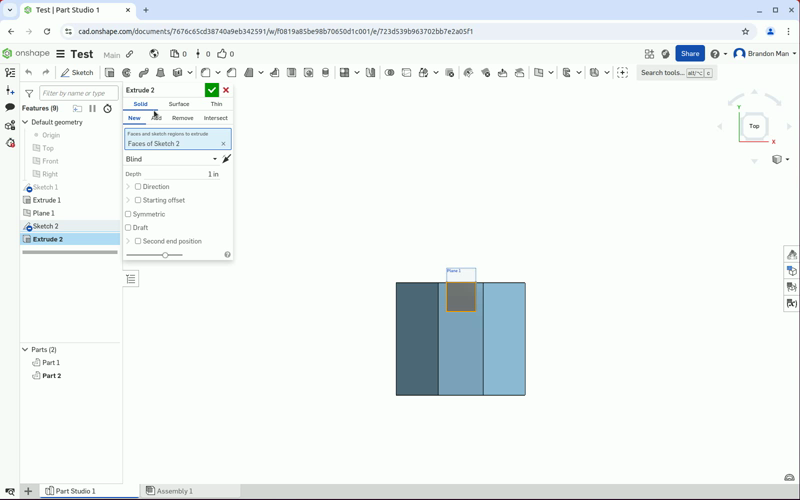
mouse_move(186, 120)
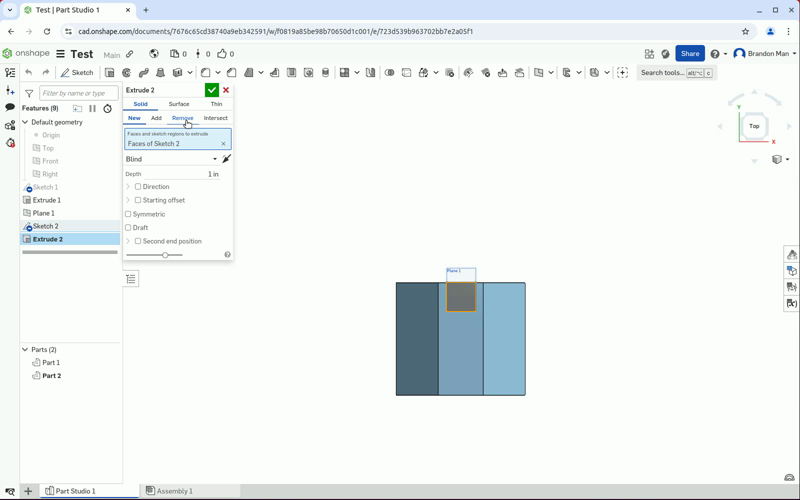
click(186, 120)
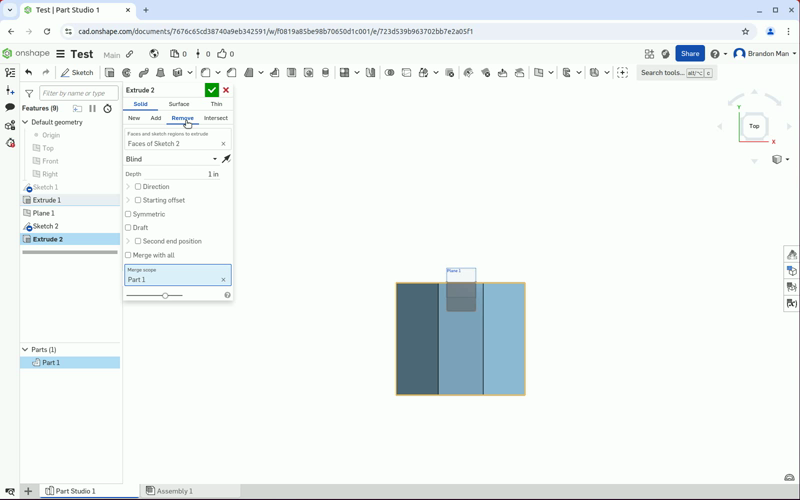
key(tab, 4)
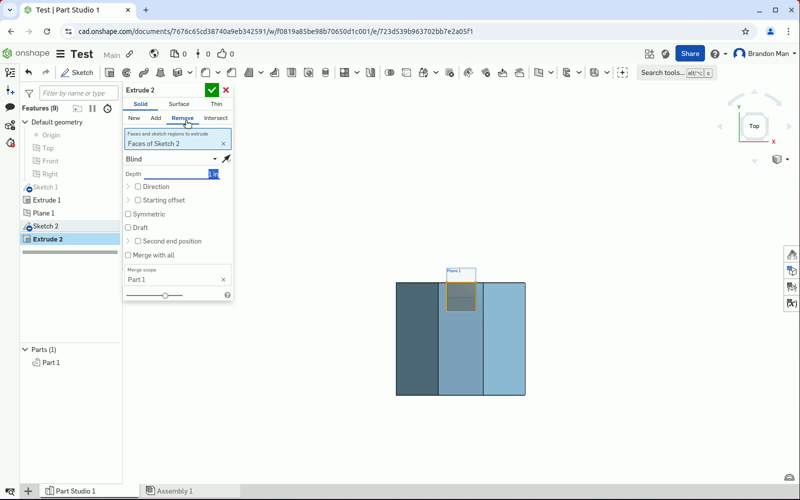
text(10.11)
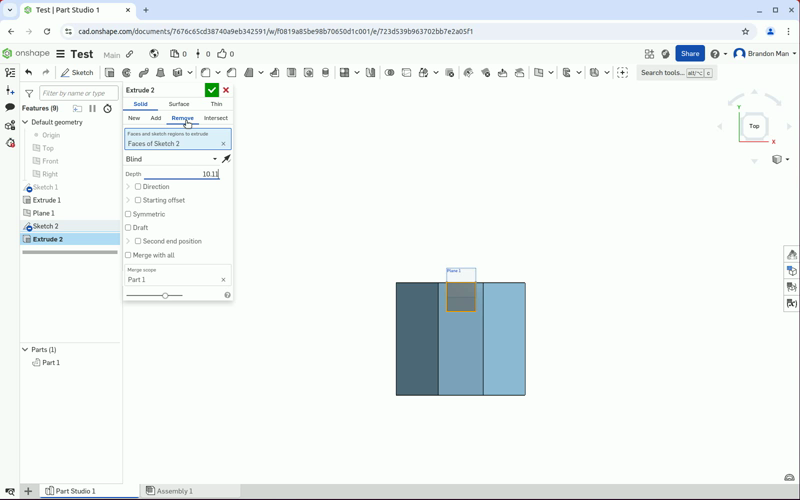
key(tab, 6)
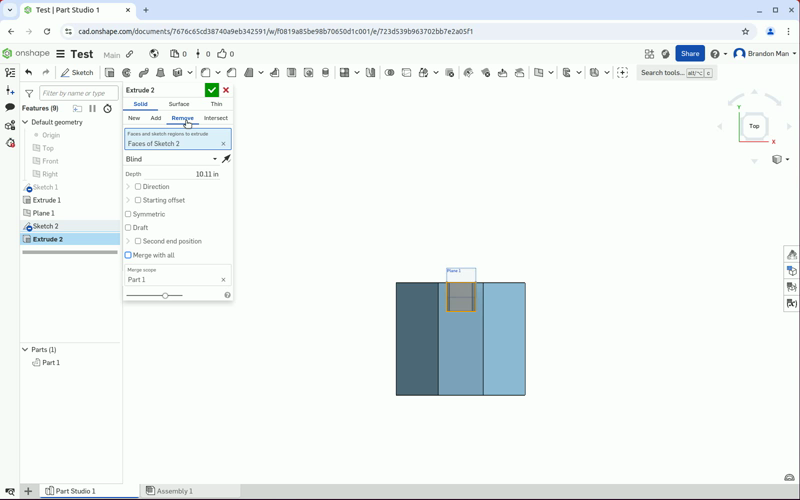
key(space)
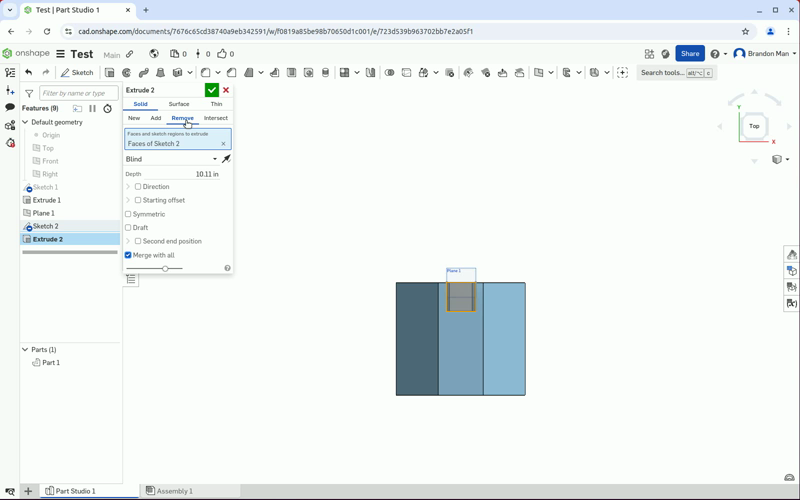
key(enter)
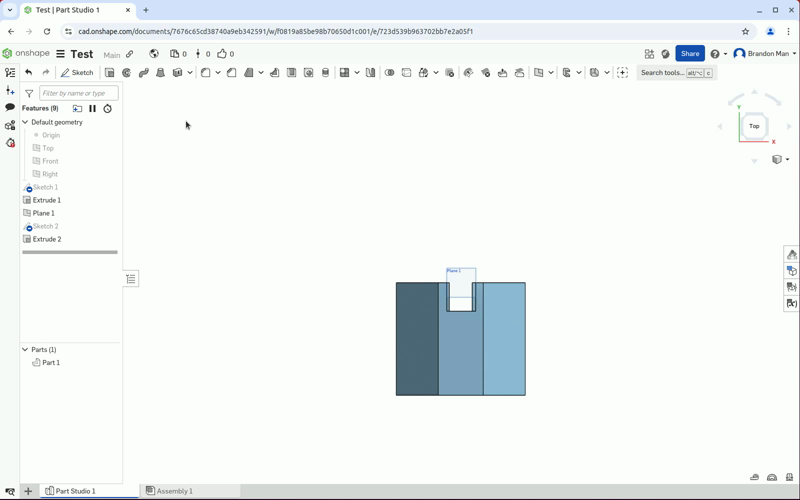
key(shift+h)
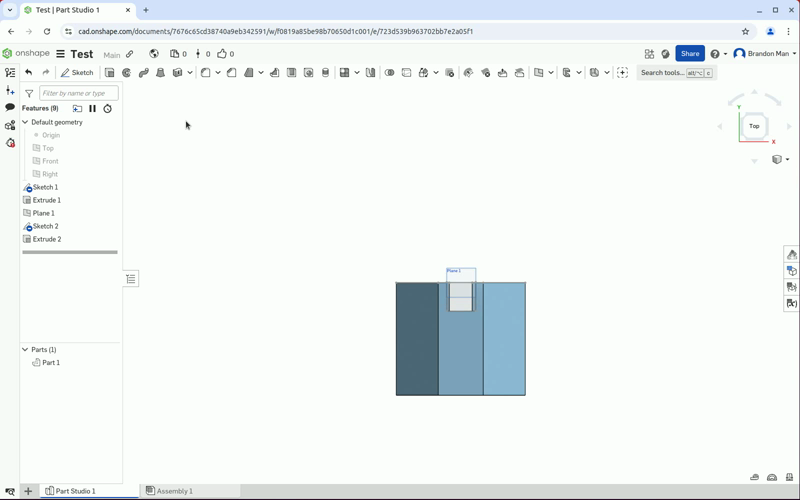
key(shift+h)
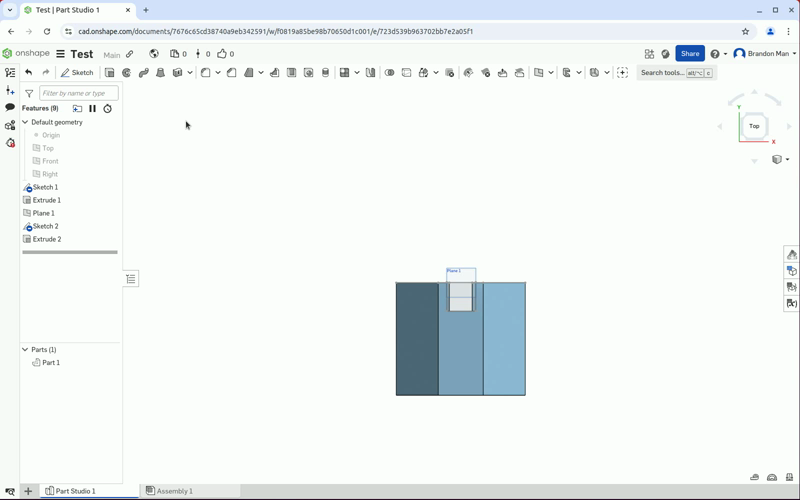
key(shift+7)
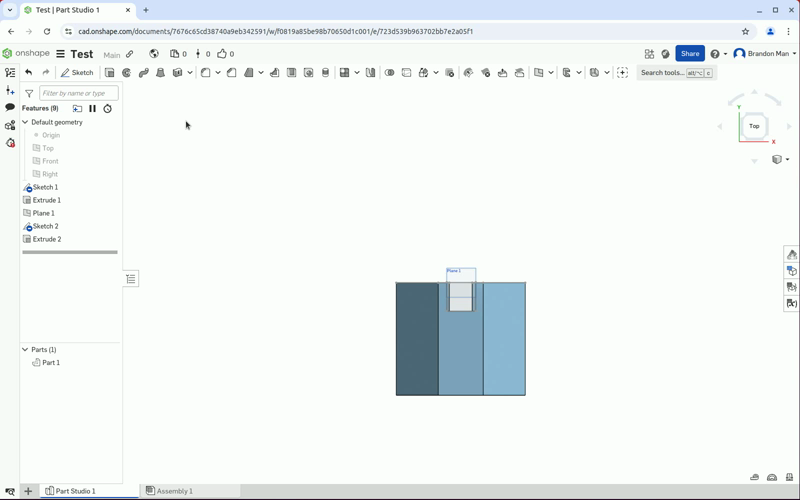
key(up, 3)
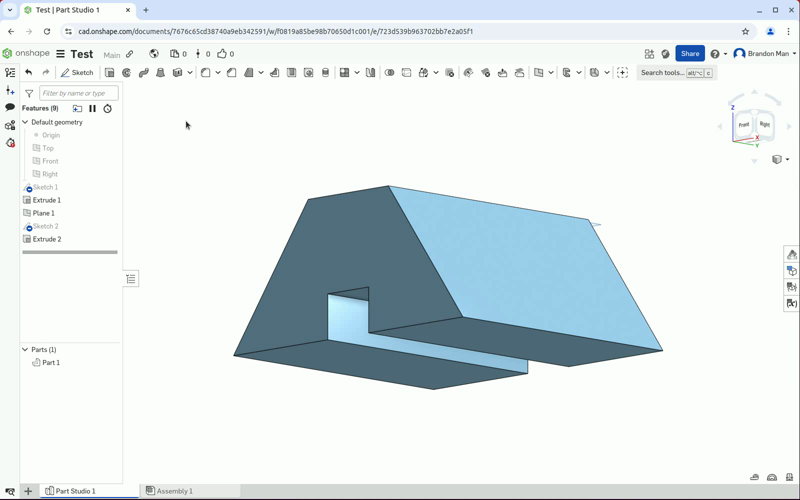
key(left, 3)
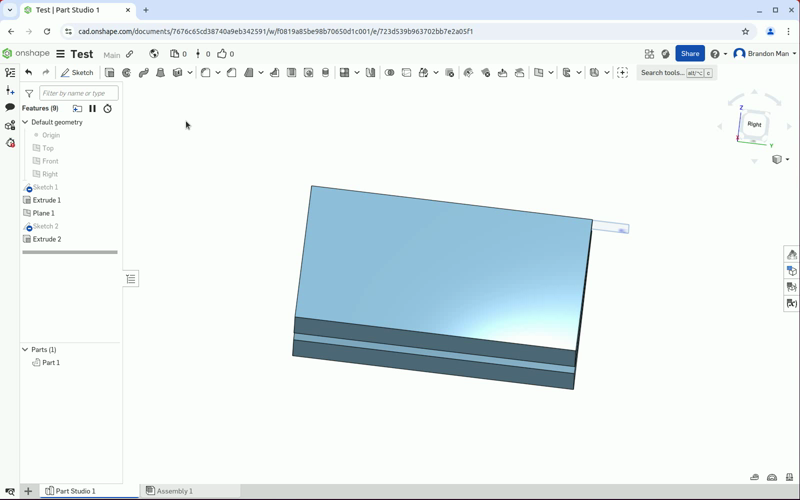
key(right, 3)
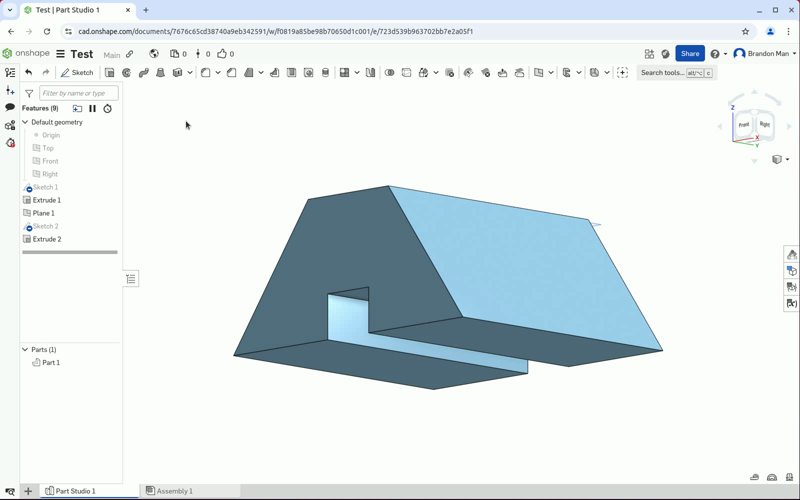
key(down, 3)
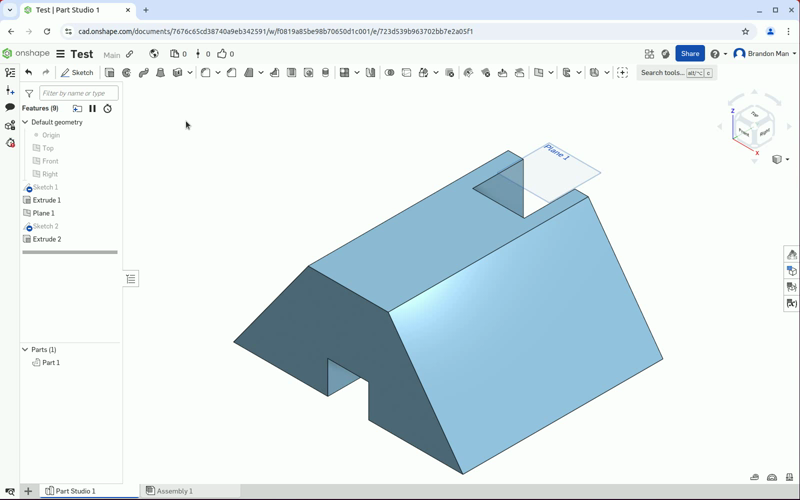
mouse_move(73, 189)
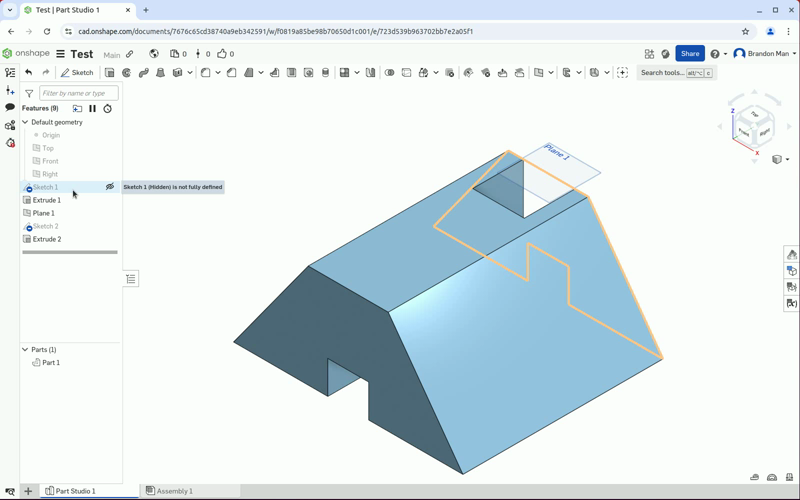
click(73, 189)